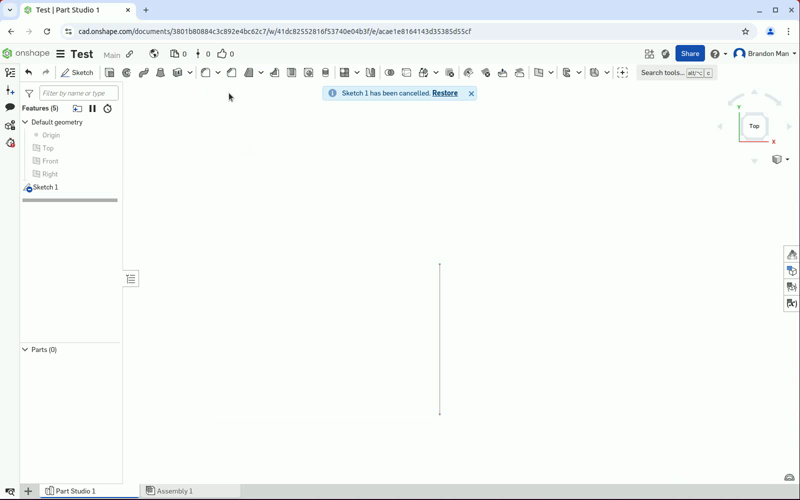
key(shift+h)
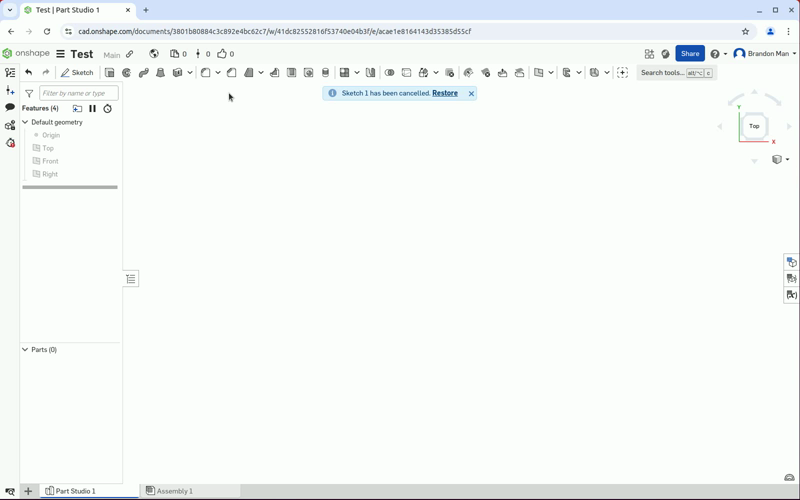
mouse_move(73, 352)
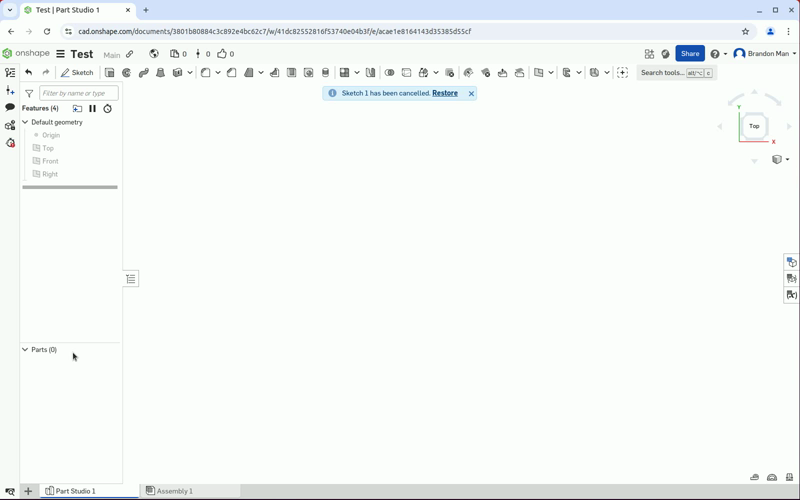
key(y)
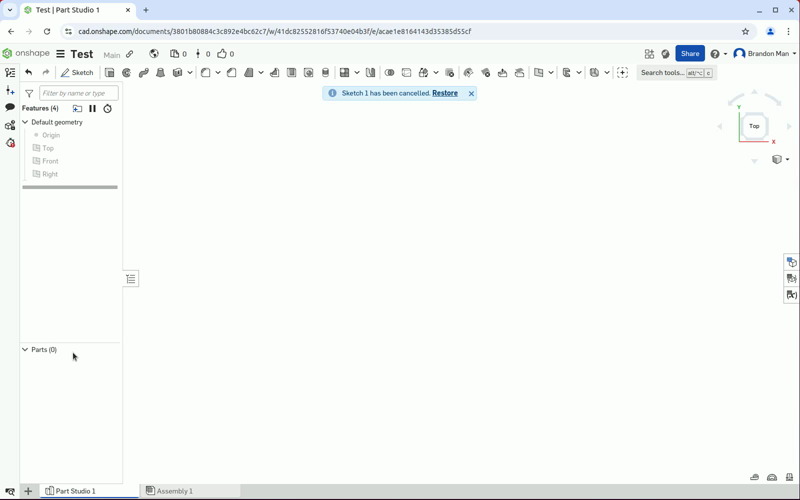
key(shift+p)
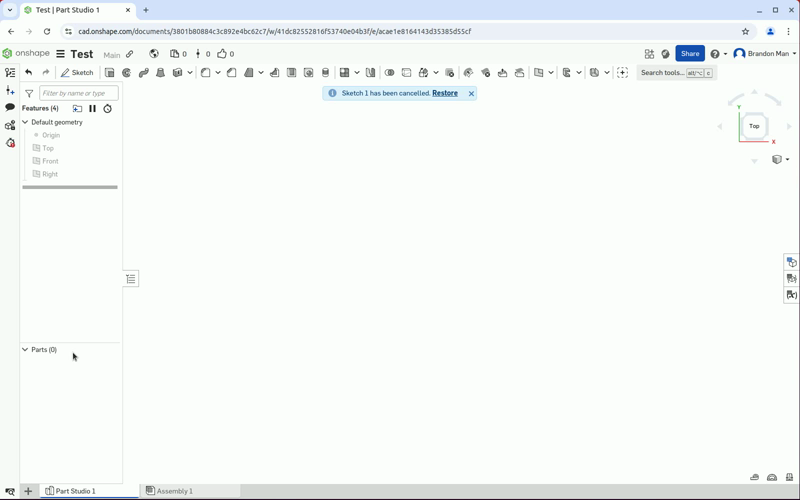
key(space)
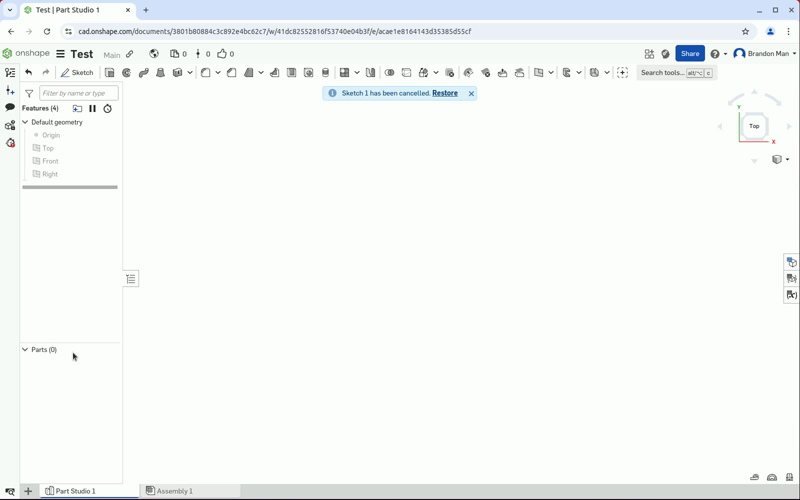
key_down(shift)
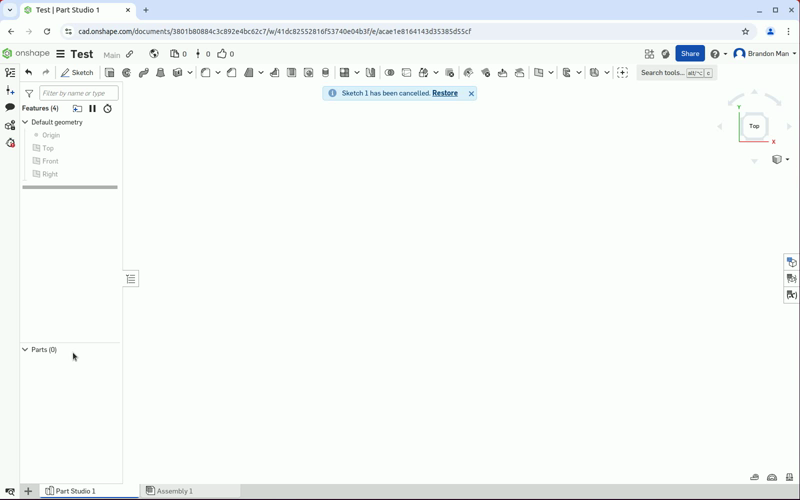
key(up)
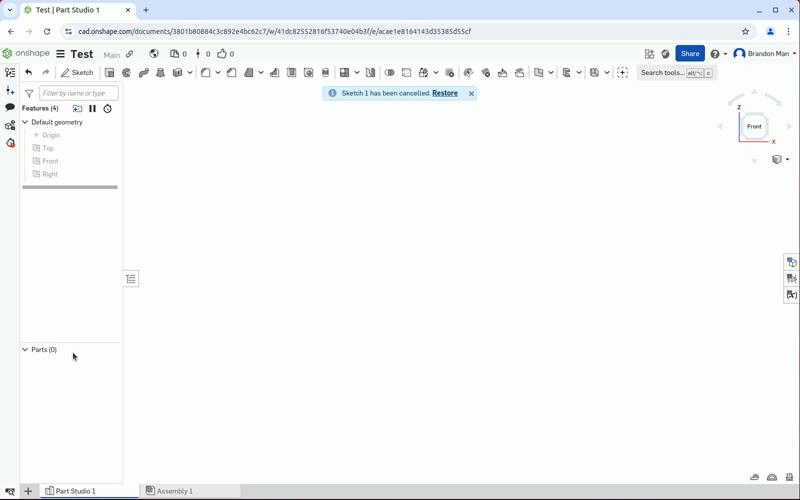
key_up(shift)
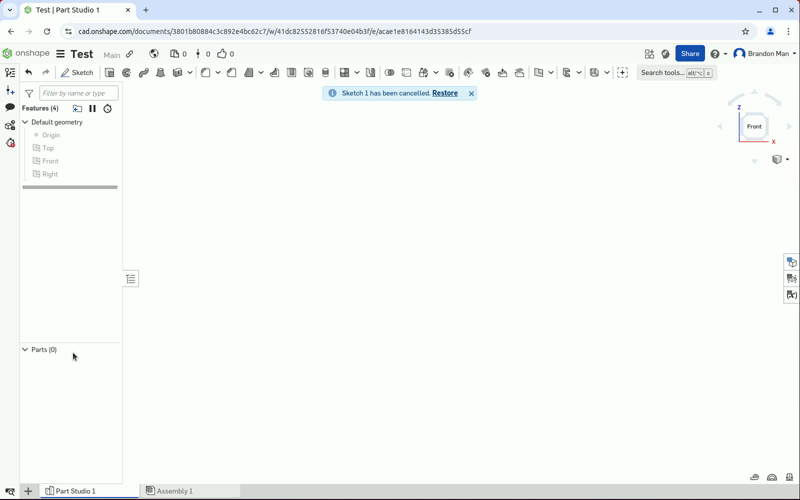
mouse_move(73, 352)
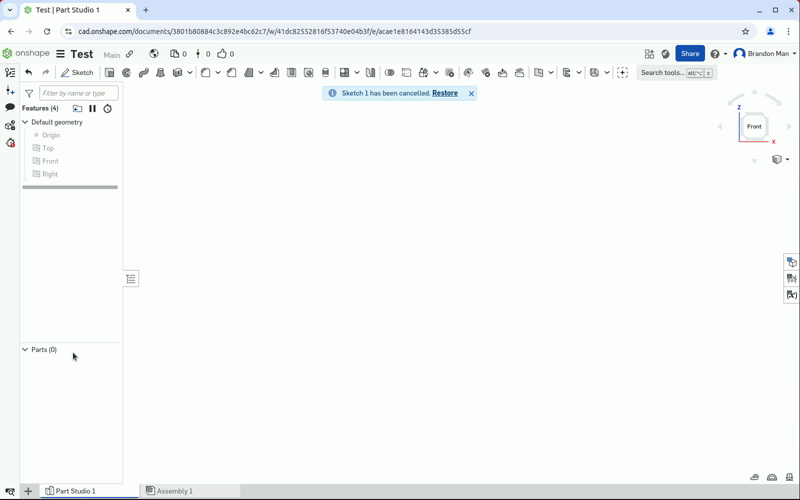
key(shift+y)
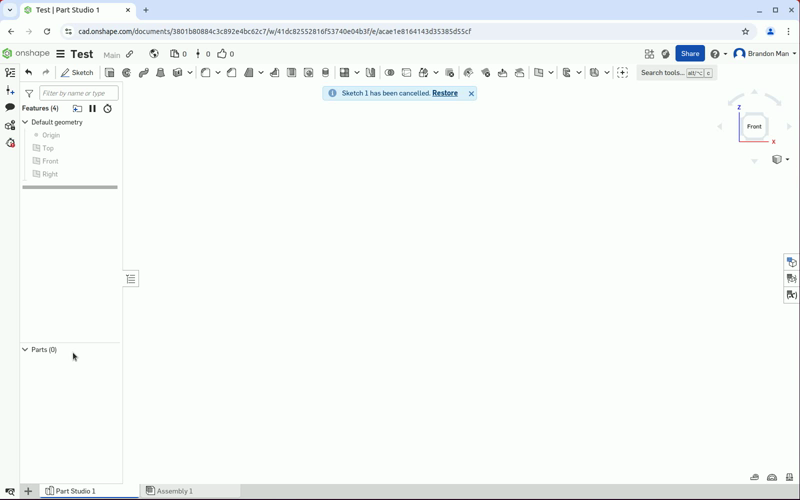
key(shift+s)
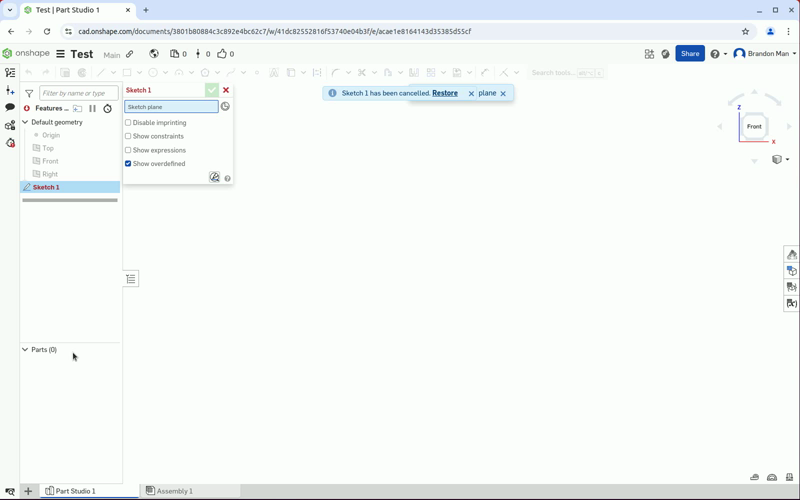
mouse_move(73, 163)
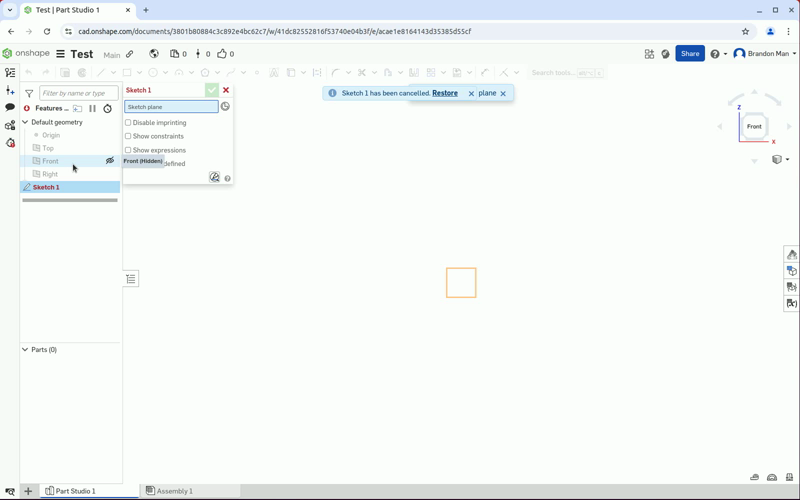
click(73, 163)
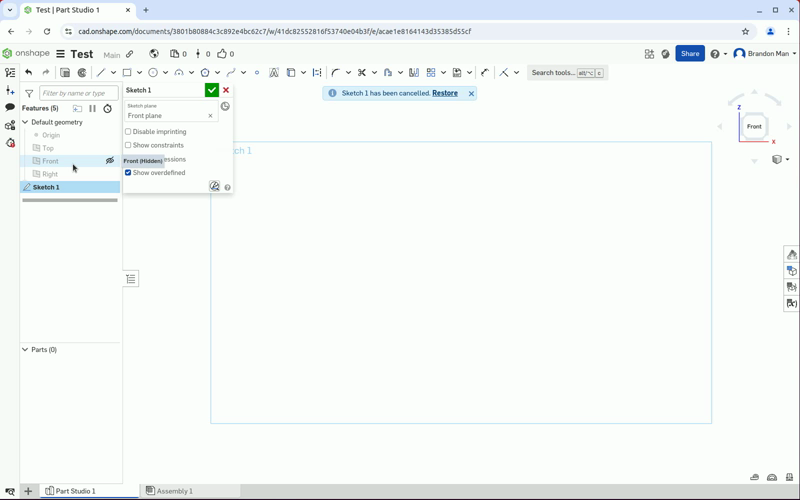
mouse_move(73, 352)
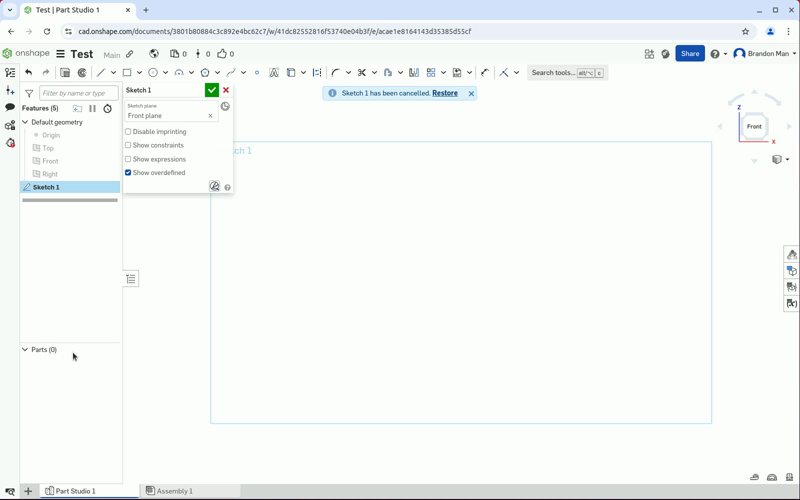
key(y)
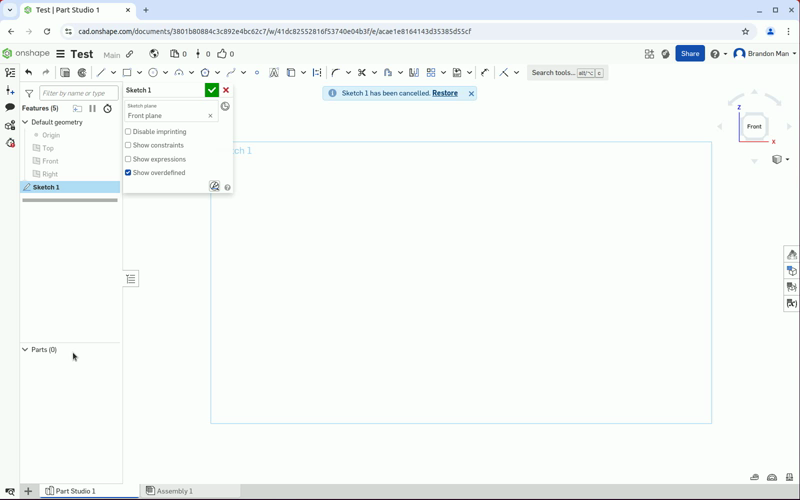
key(a)
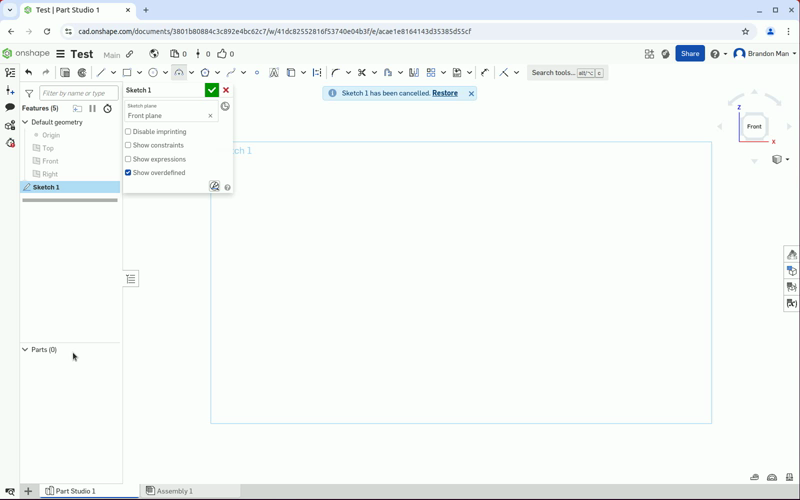
key_down(shift)
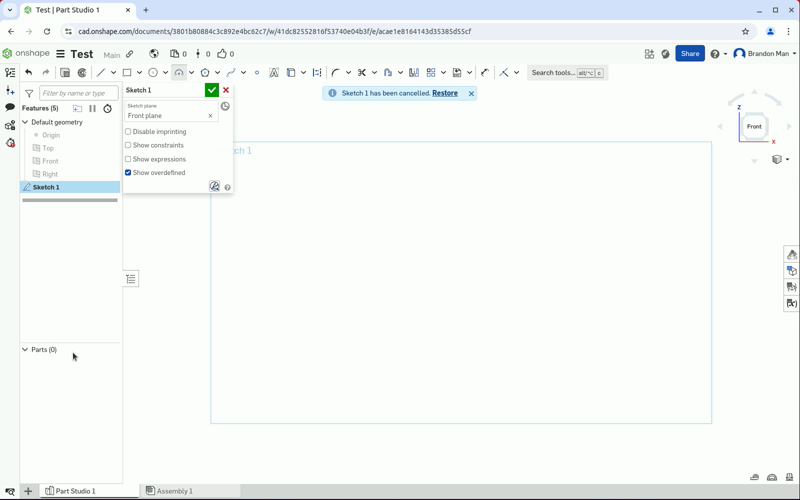
mouse_move(427, 334)
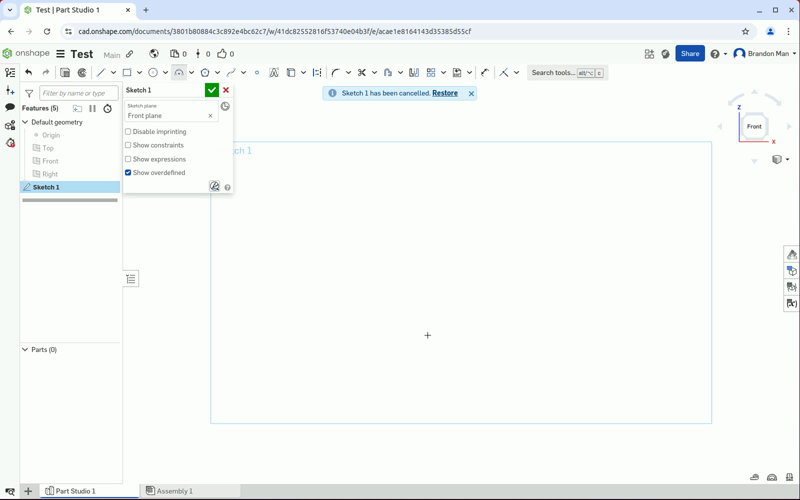
click(427, 334)
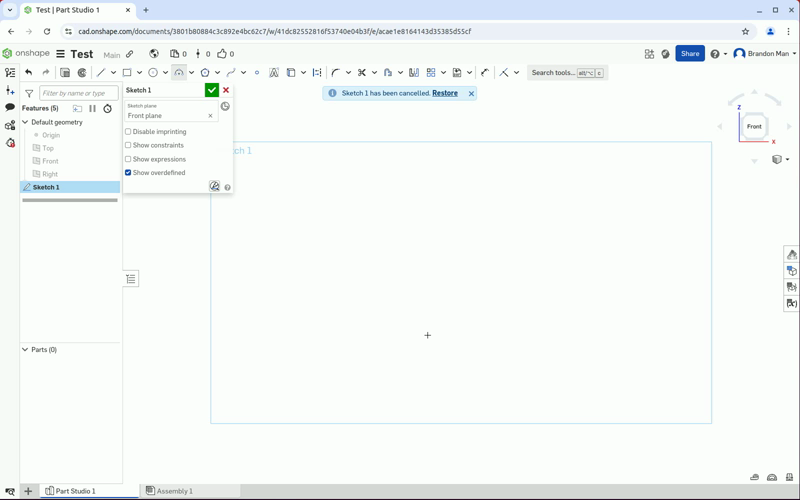
key_up(shift)
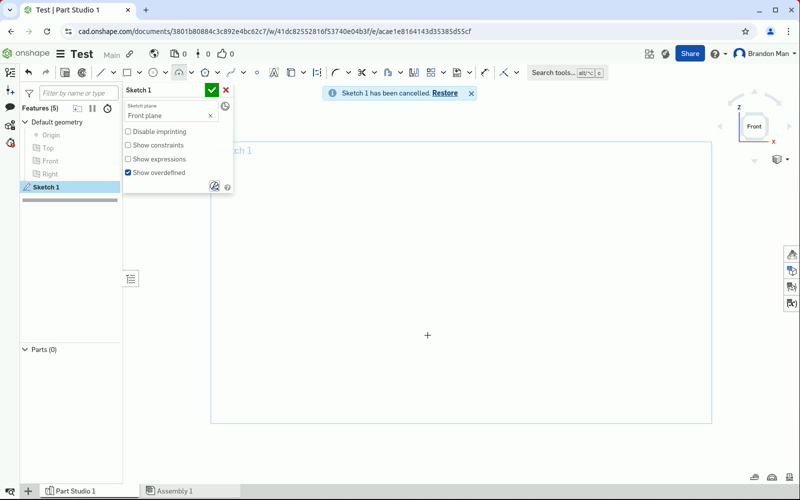
key_down(shift)
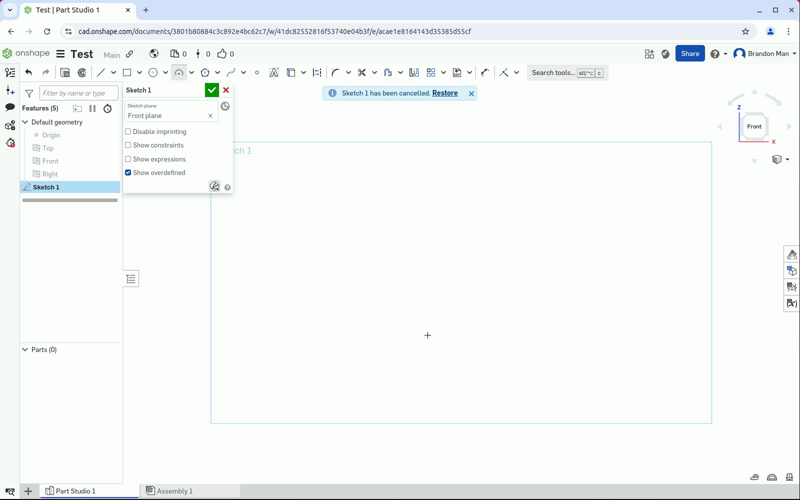
mouse_move(495, 334)
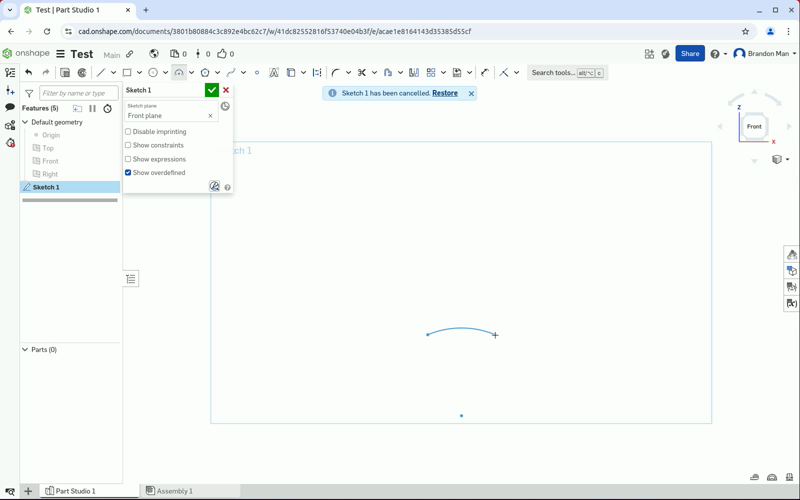
click(495, 334)
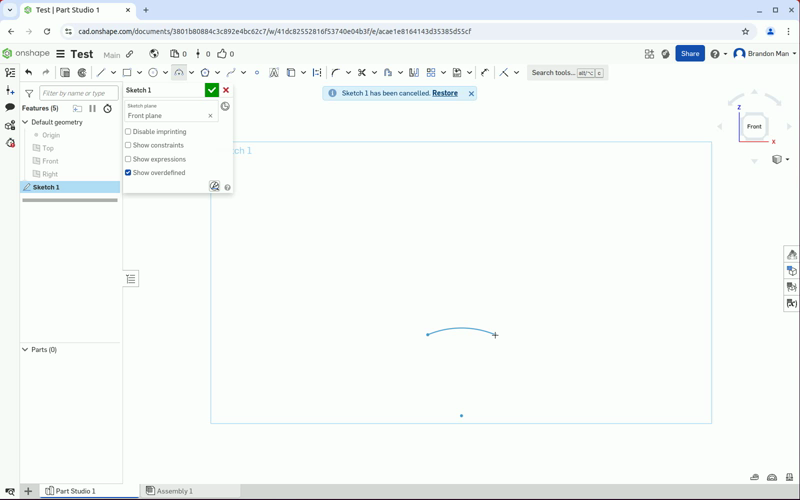
mouse_move(461, 295)
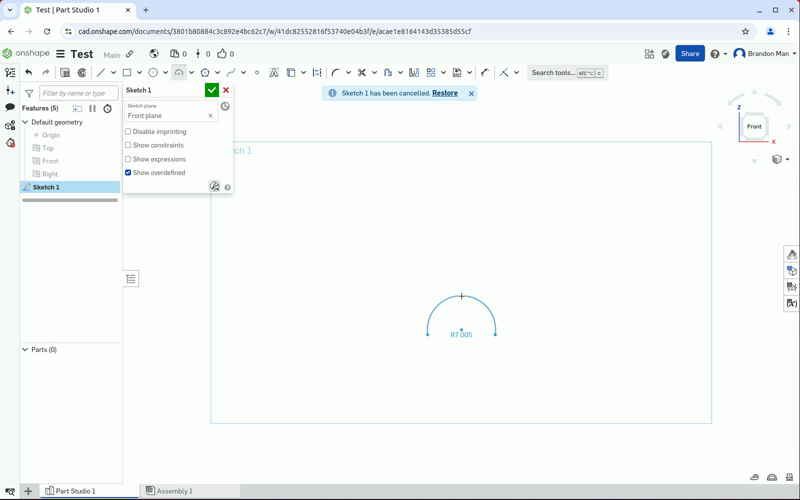
click(461, 295)
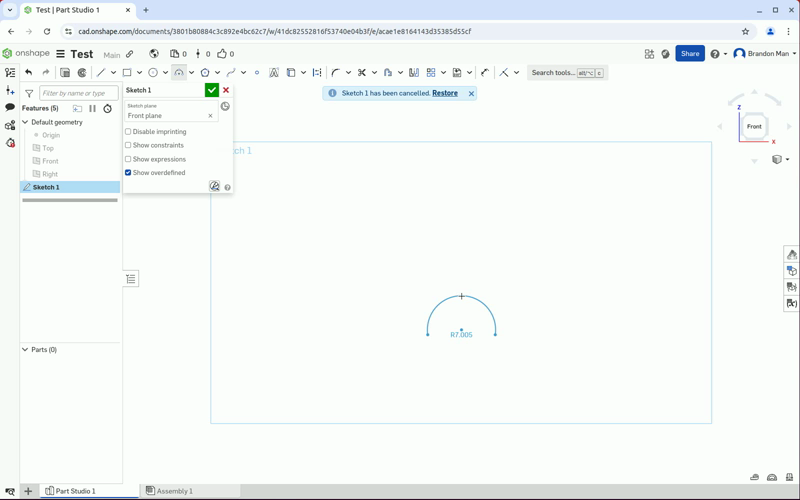
key_up(shift)
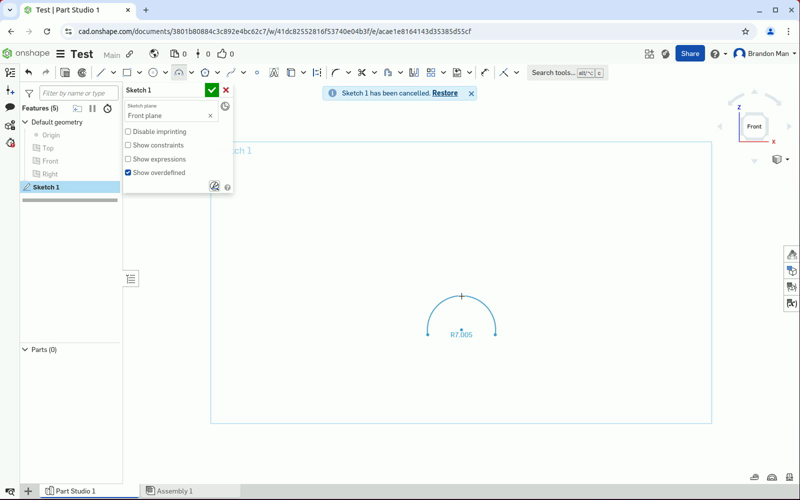
mouse_move(495, 334)
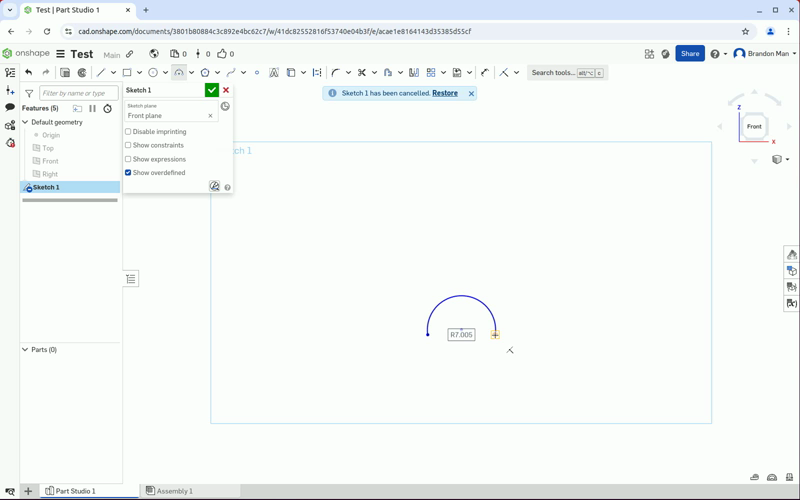
click(495, 334)
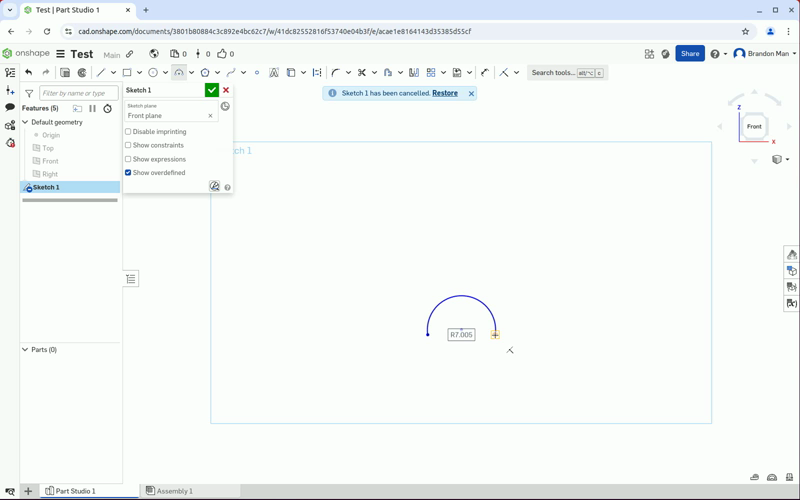
mouse_move(427, 334)
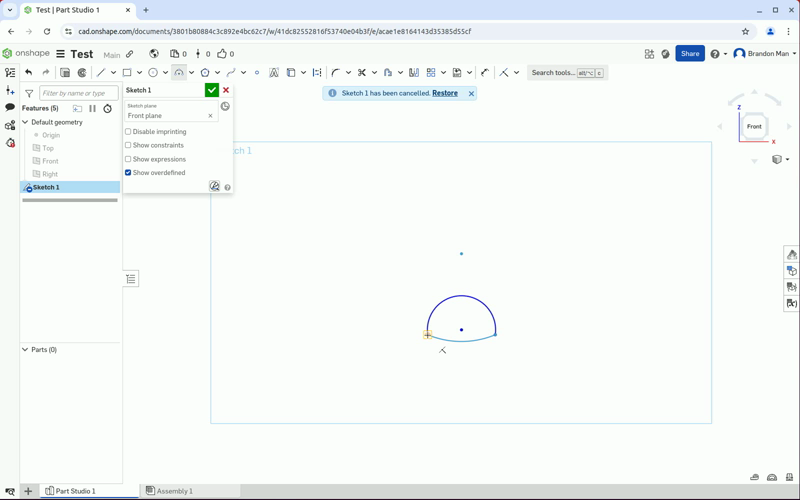
click(427, 334)
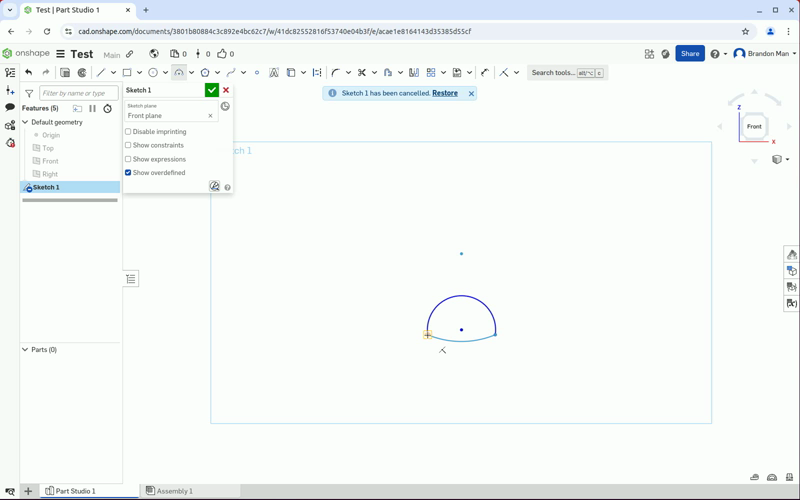
key_down(shift)
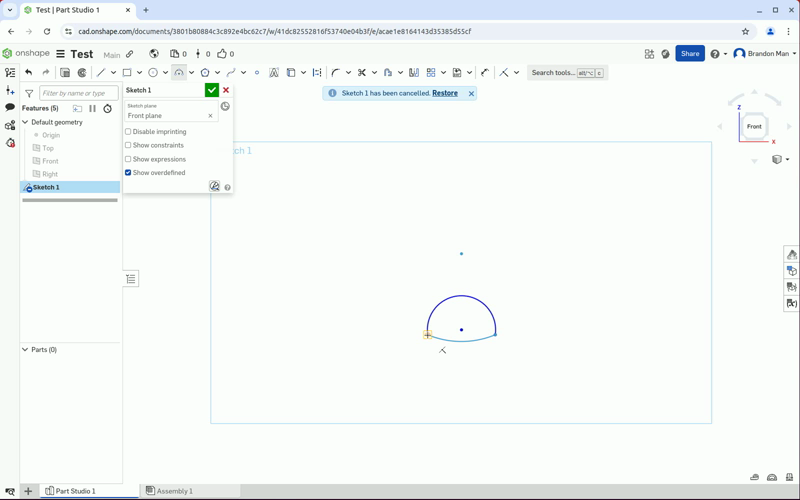
mouse_move(461, 258)
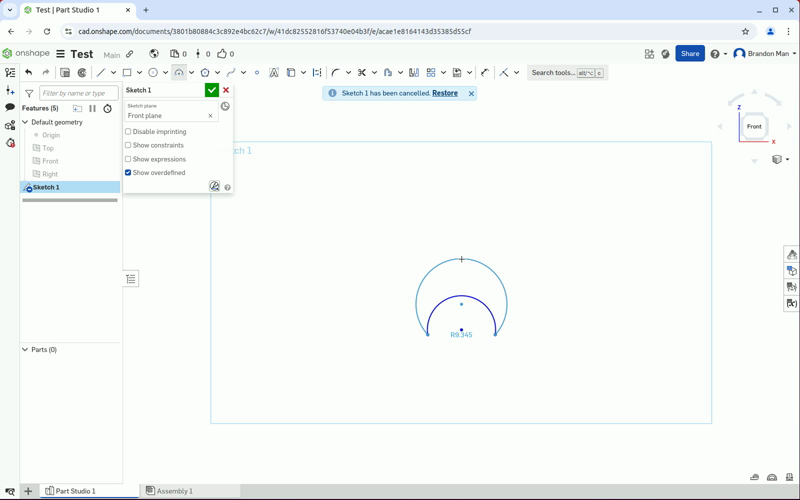
click(461, 258)
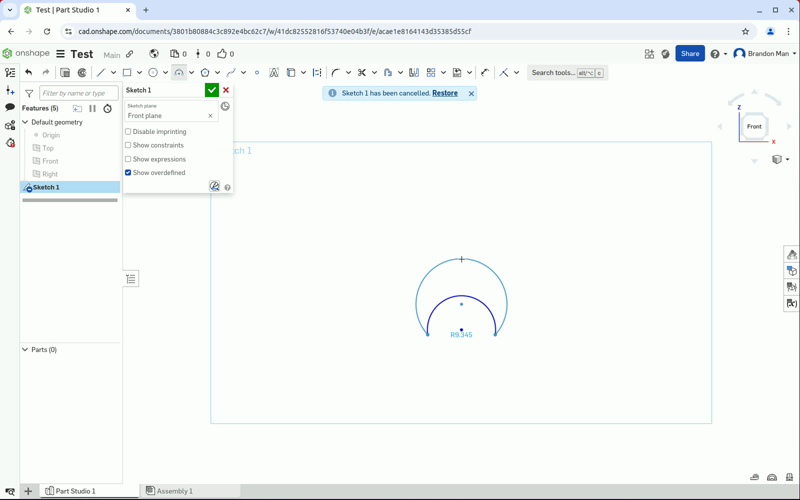
key_up(shift)
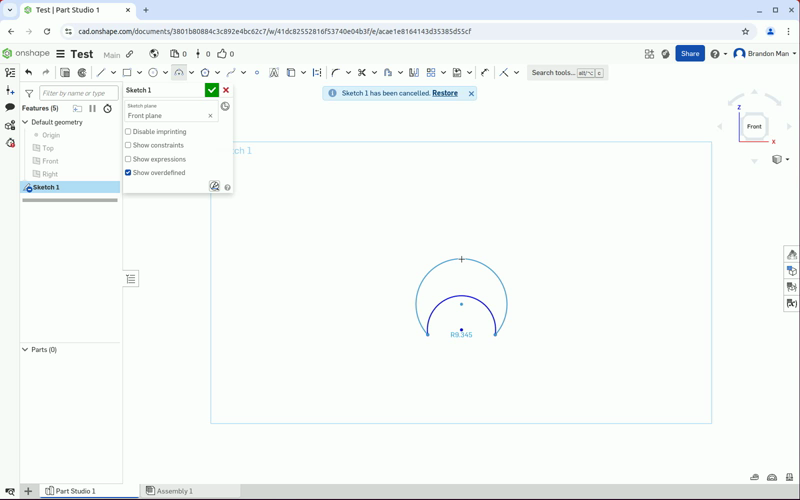
key(esc)
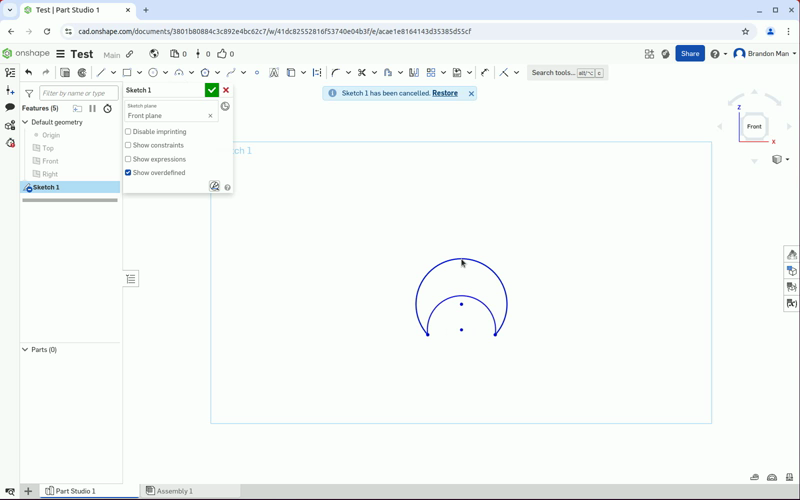
mouse_move(492, 277)
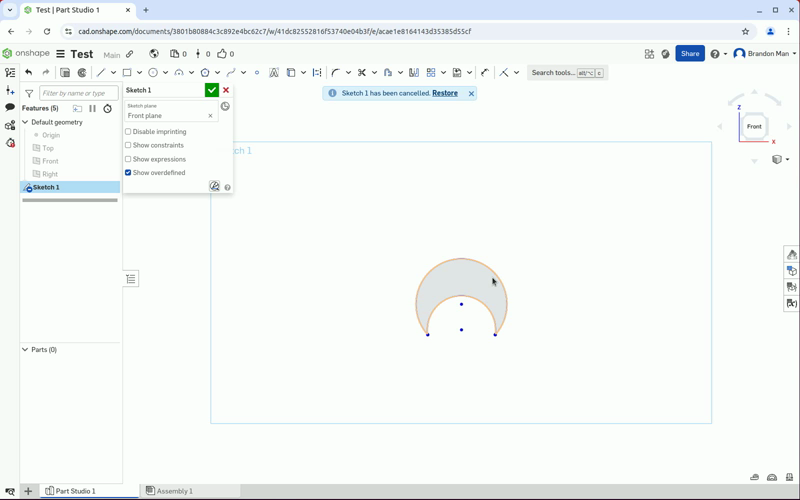
click(492, 277)
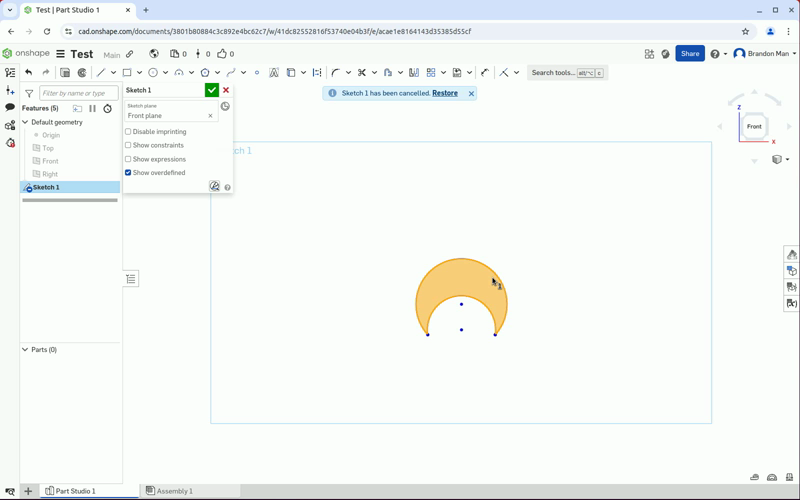
mouse_move(73, 352)
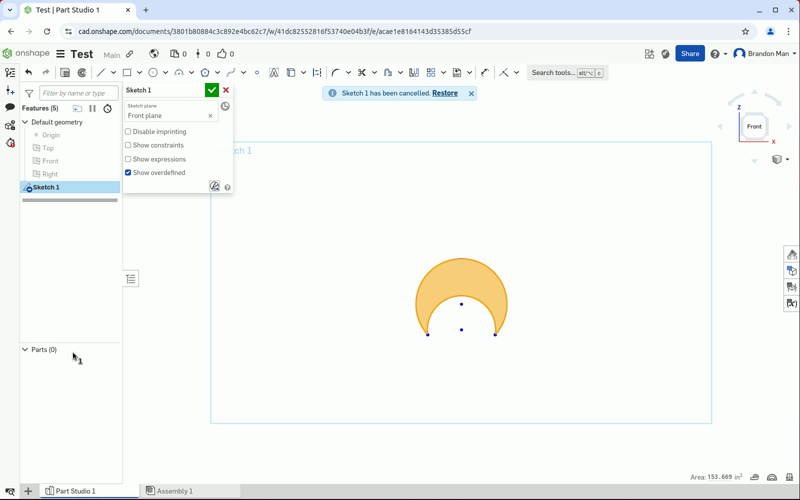
key(shift+y)
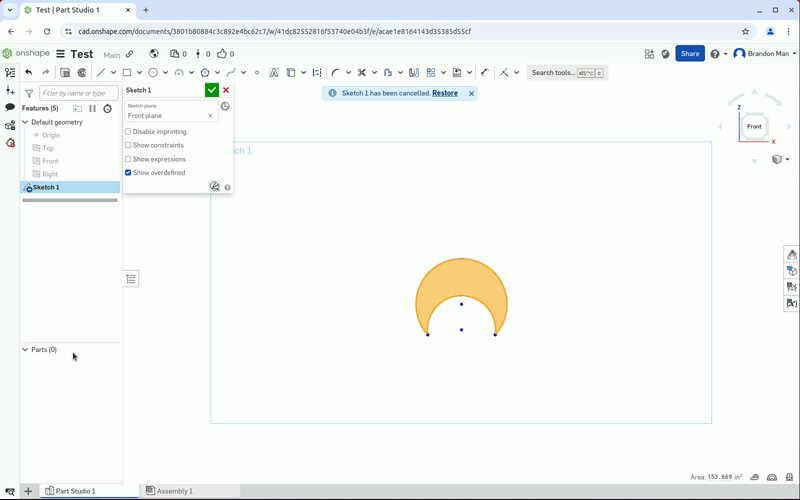
key(shift+e)
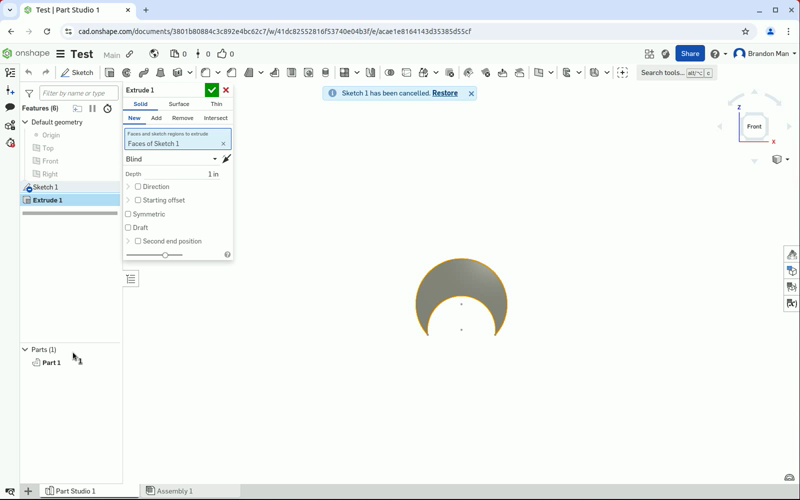
mouse_move(143, 106)
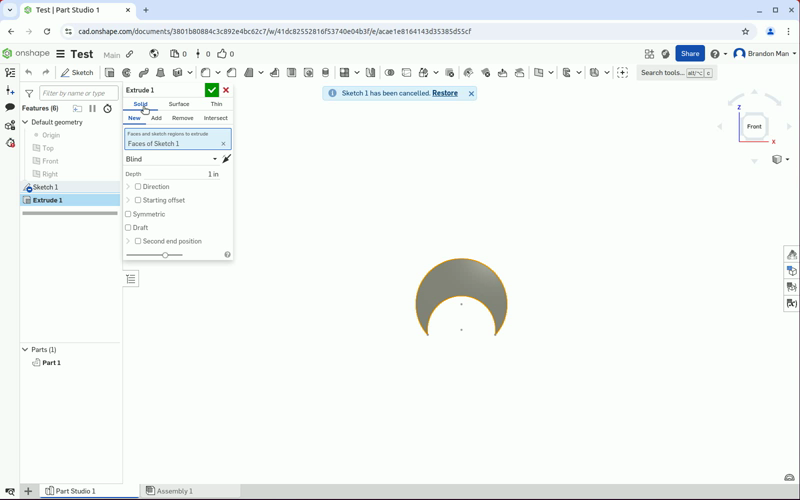
click(143, 106)
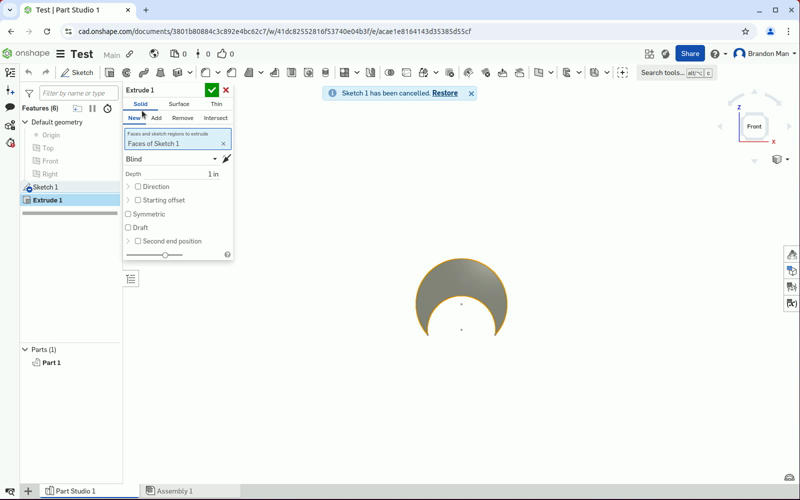
mouse_move(137, 120)
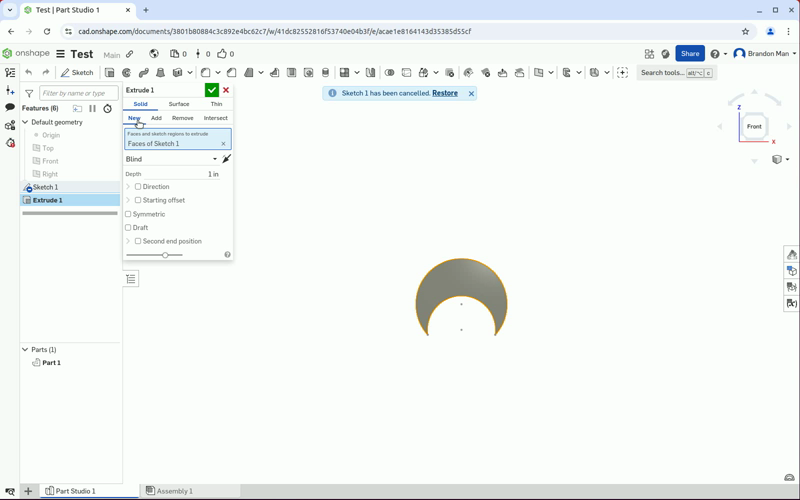
click(137, 120)
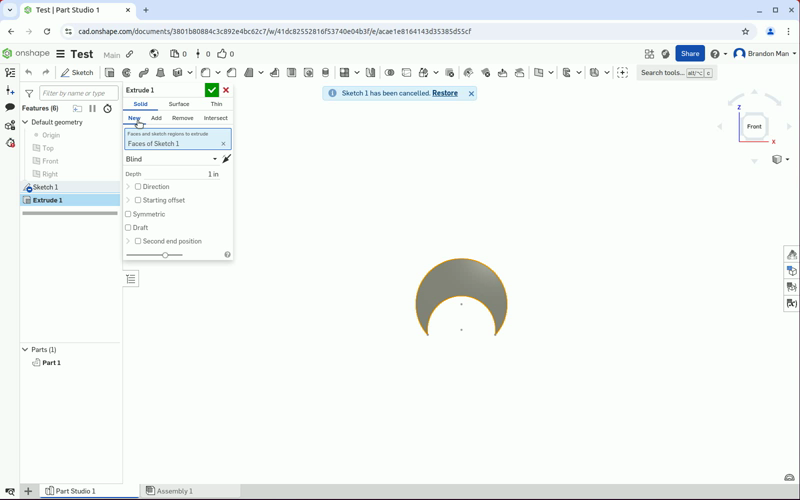
key(tab, 4)
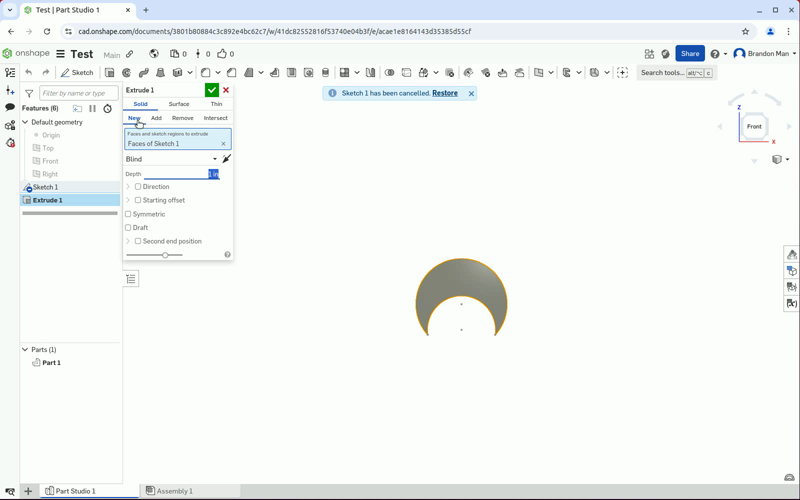
text(23.108)
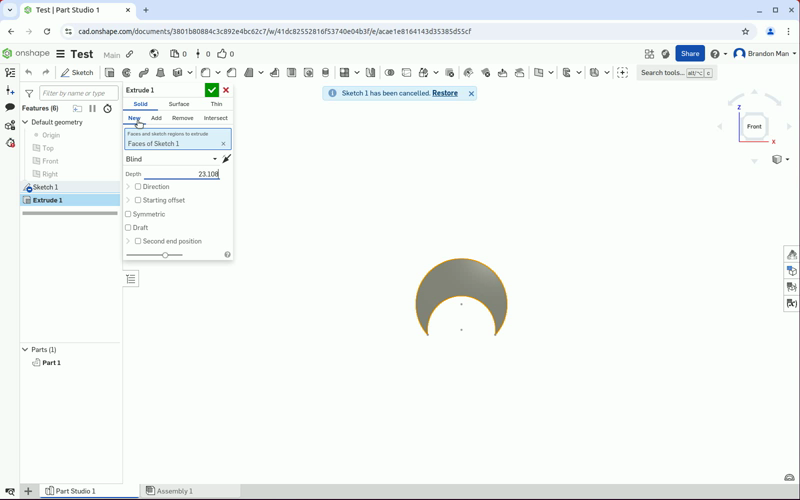
key(tab, 3)
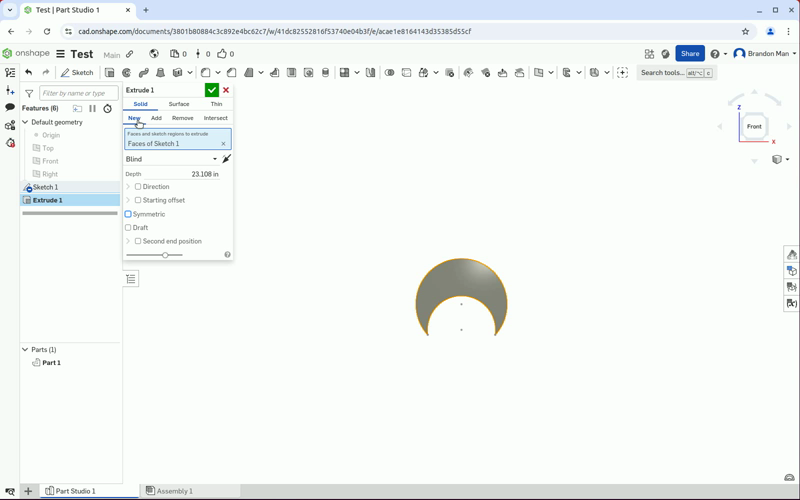
key(space)
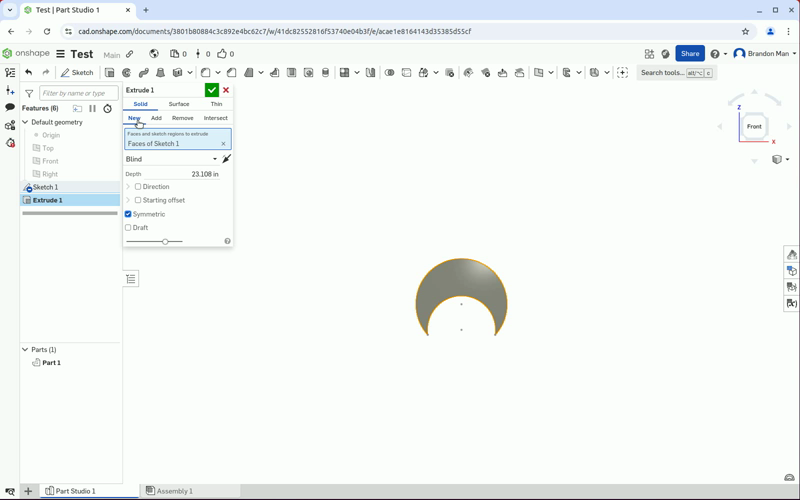
key(enter)
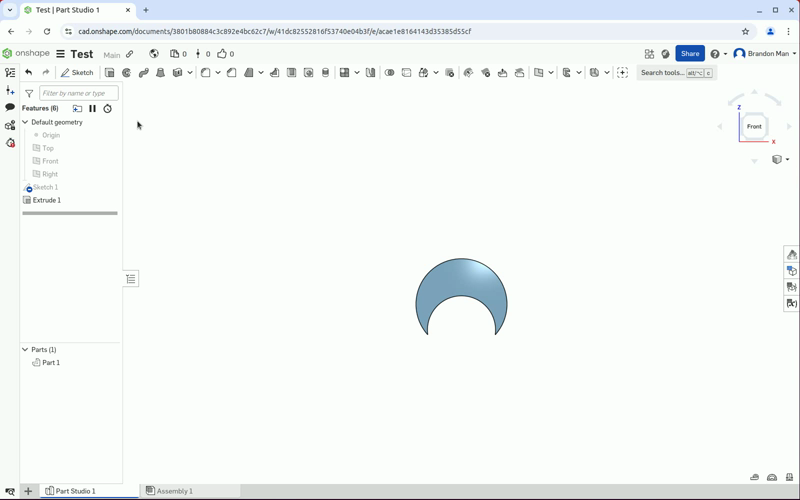
key(shift+h)
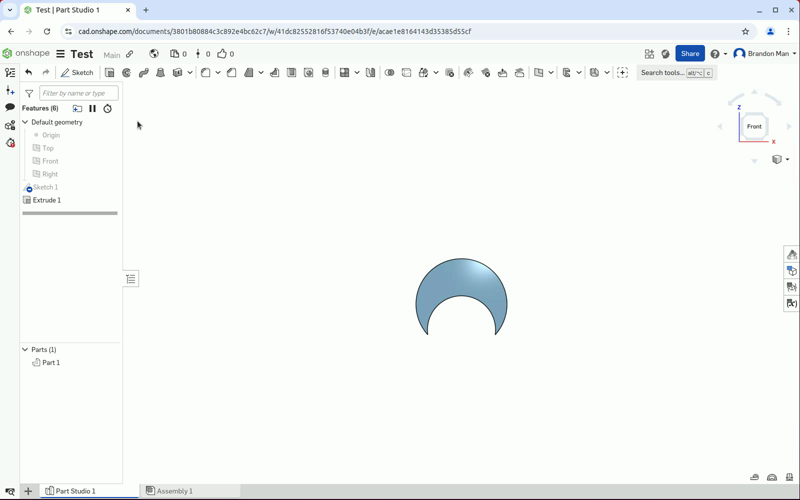
key(shift+h)
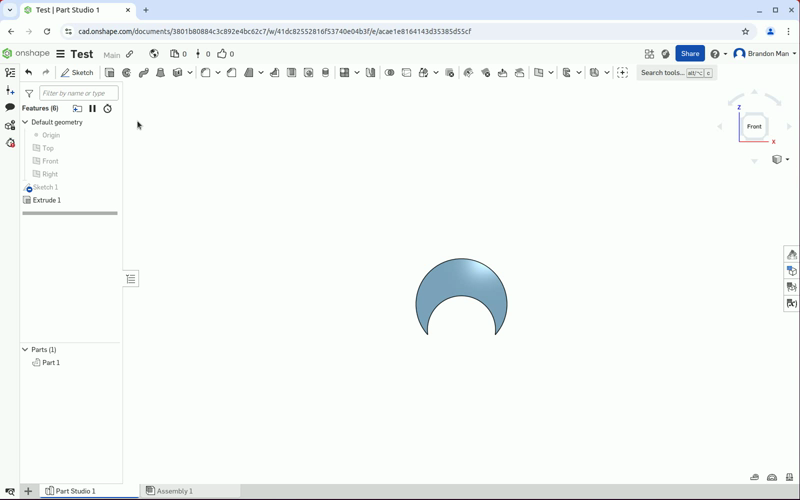
mouse_move(73, 189)
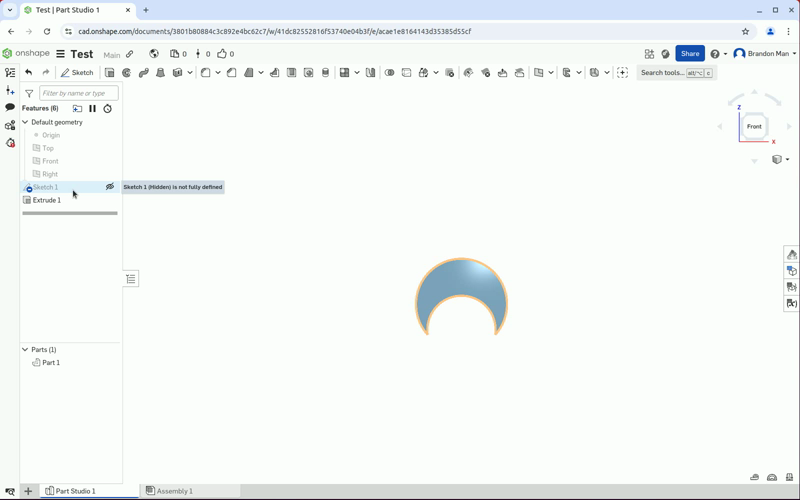
click(73, 189)
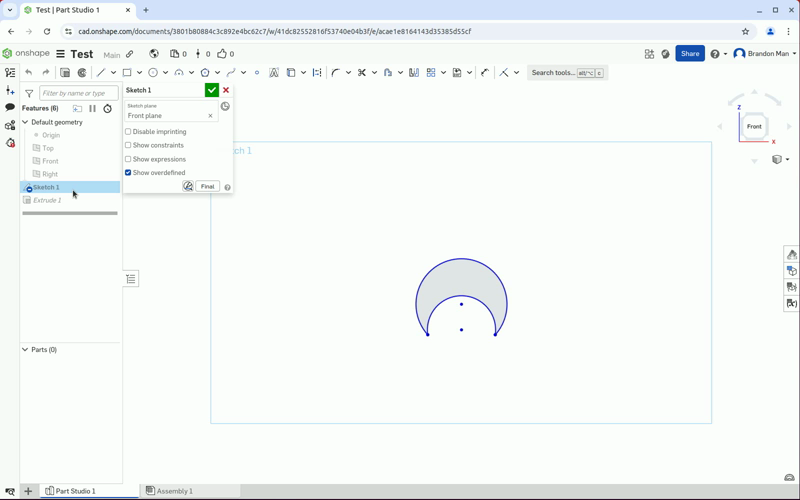
mouse_move(229, 92)
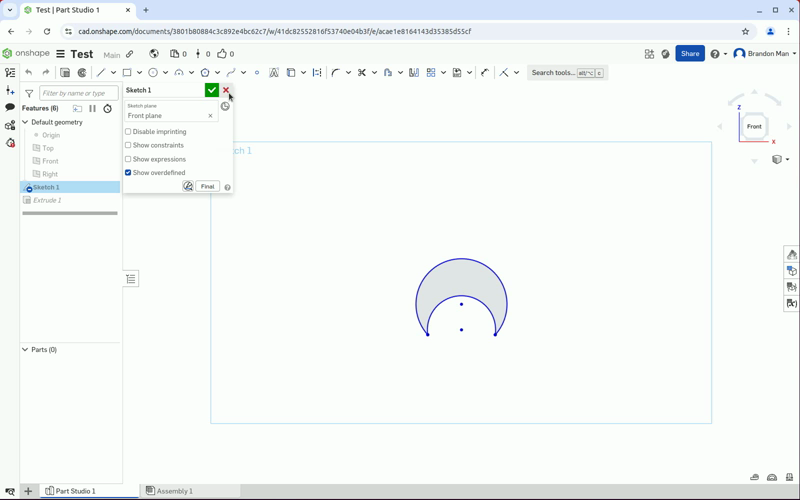
click(229, 92)
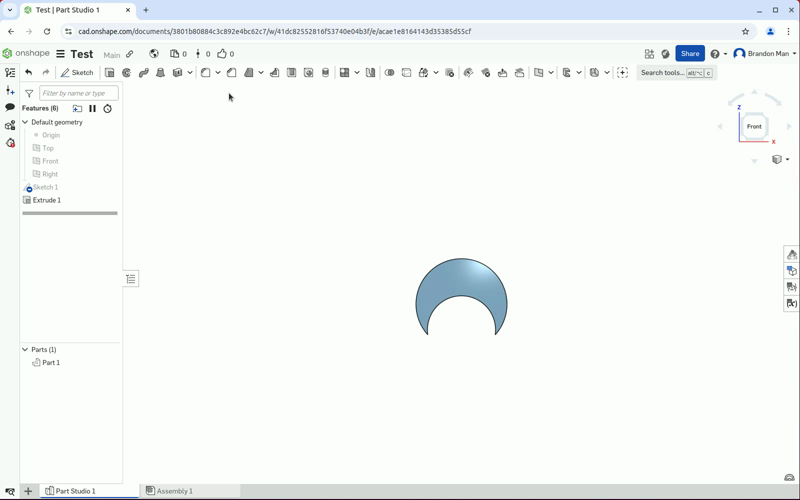
mouse_move(73, 352)
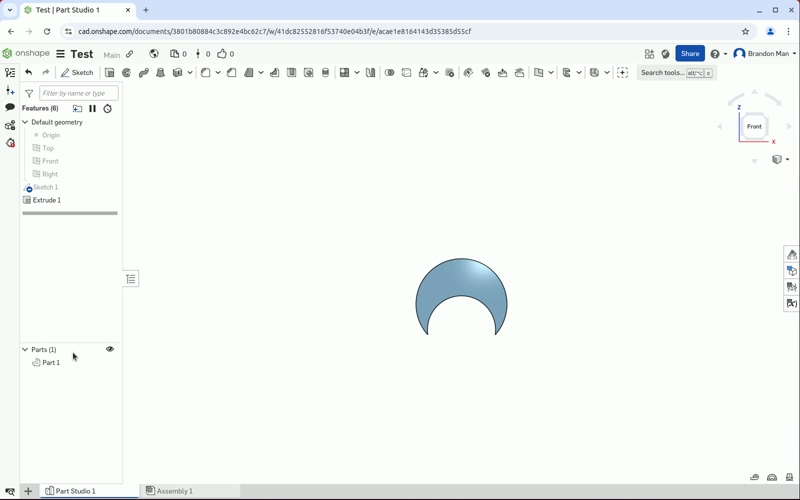
key(y)
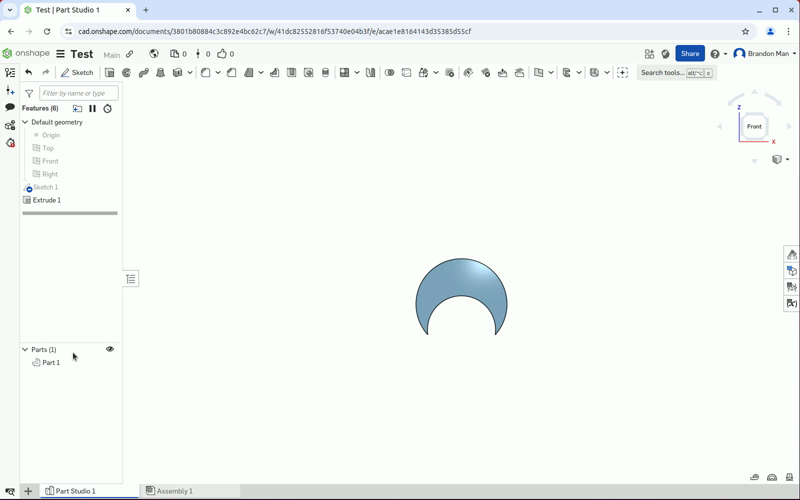
key(shift+p)
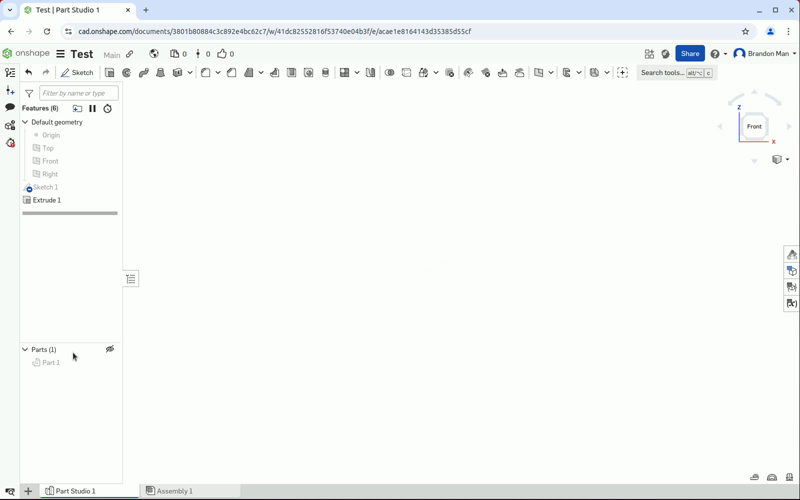
key(space)
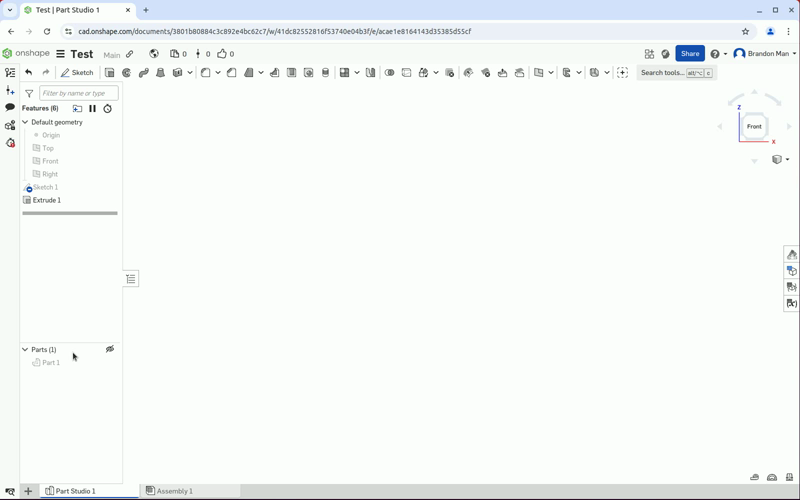
key_down(shift)
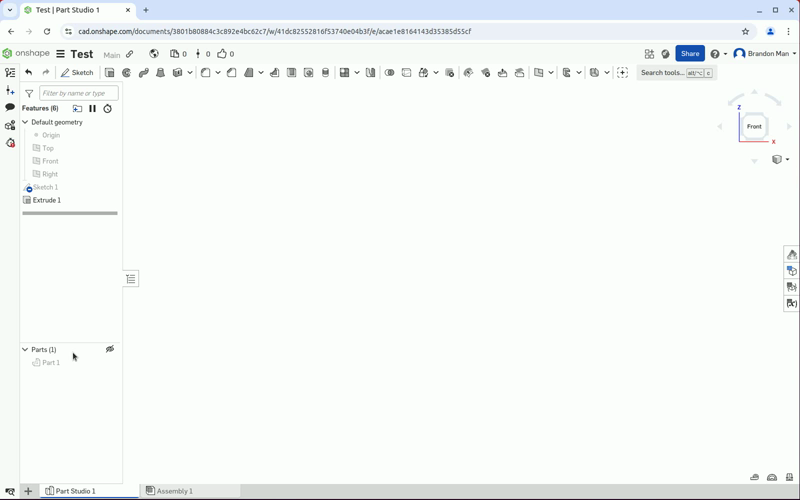
key(down)
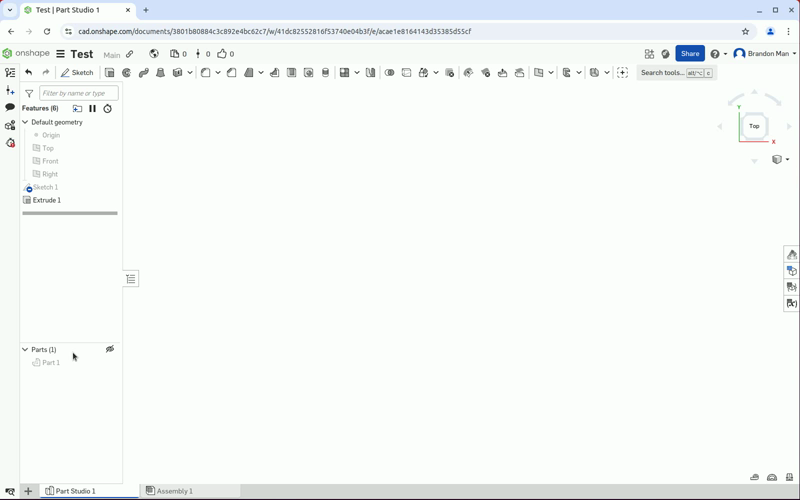
key_up(shift)
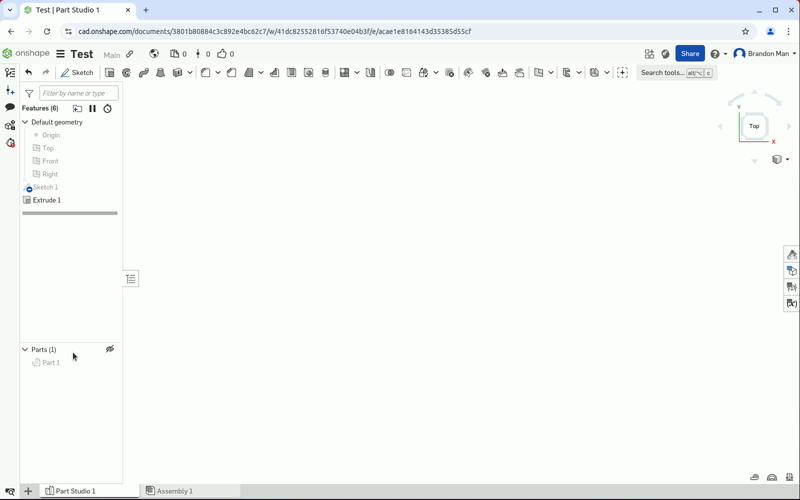
mouse_move(73, 352)
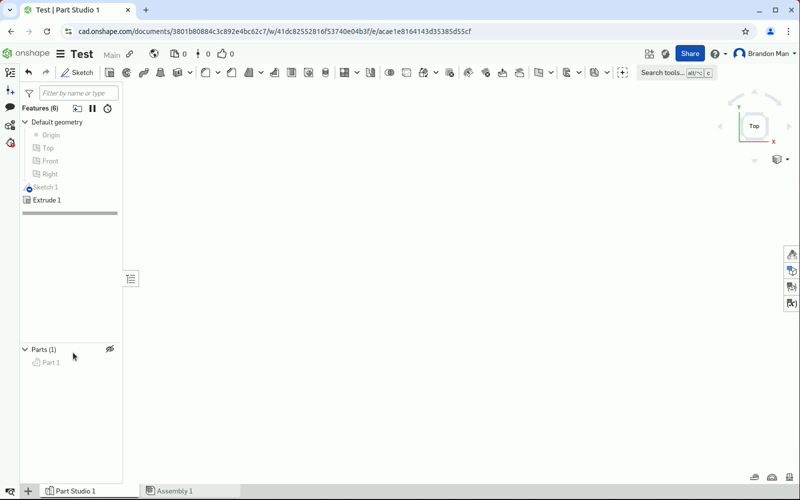
key(shift+y)
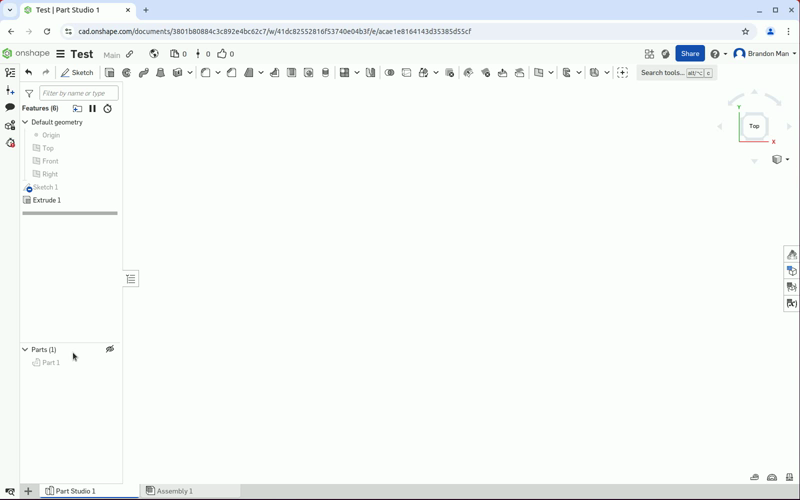
key(shift+s)
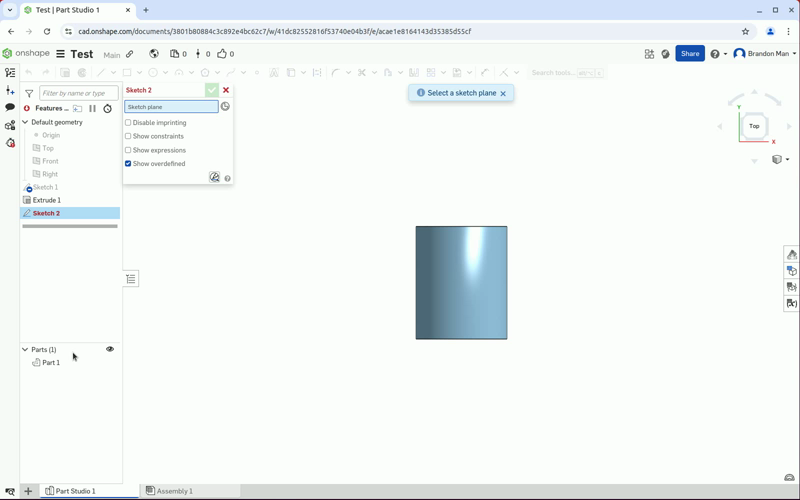
mouse_move(73, 150)
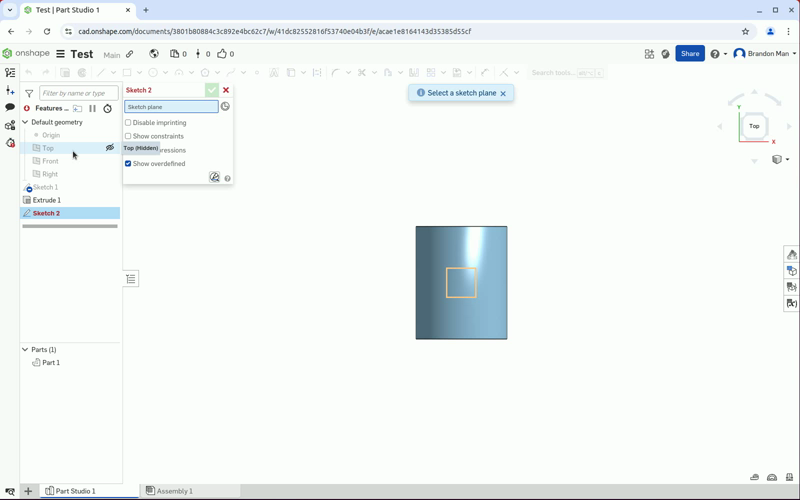
click(73, 150)
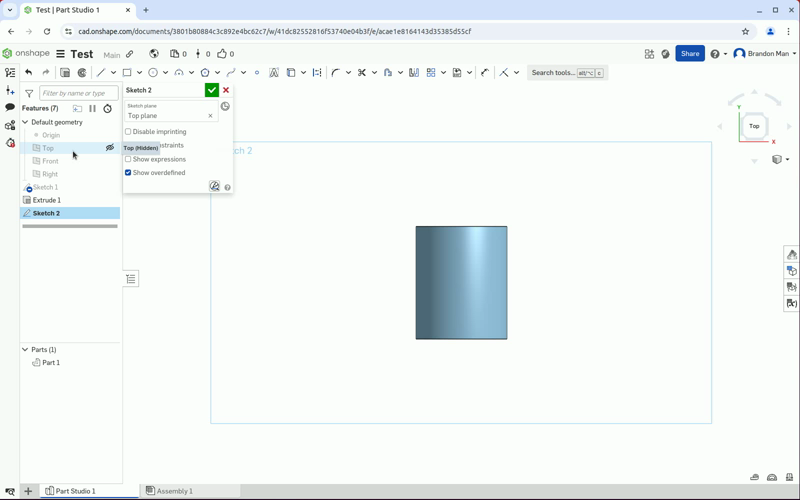
mouse_move(73, 352)
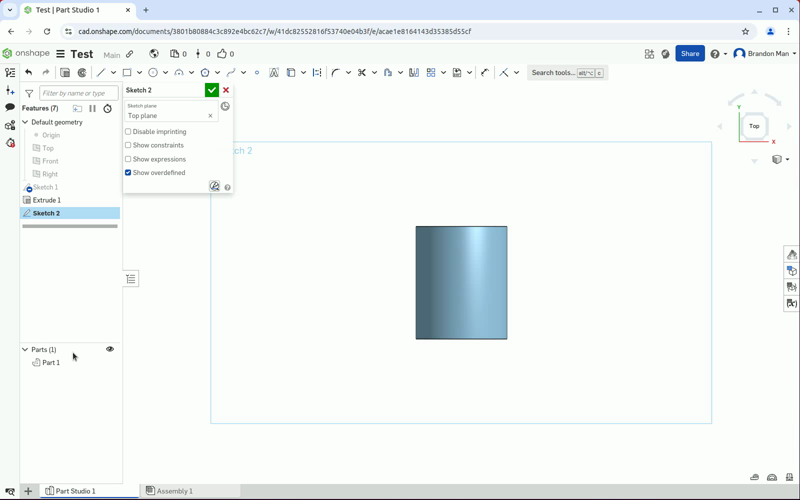
key(y)
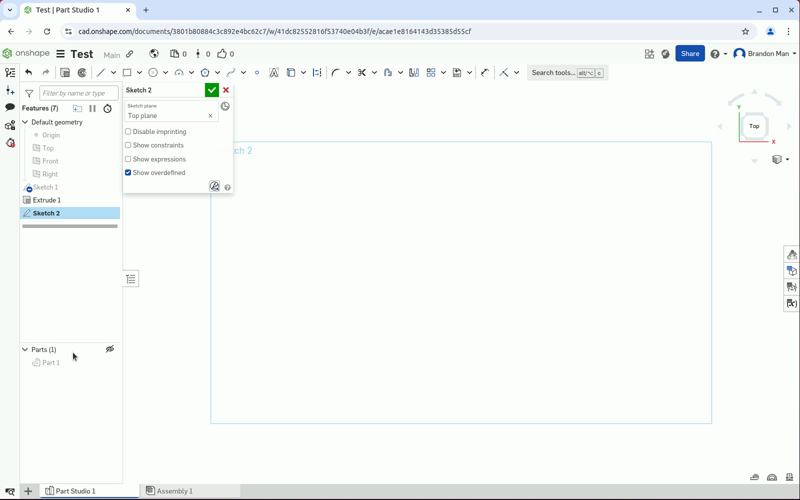
key(c)
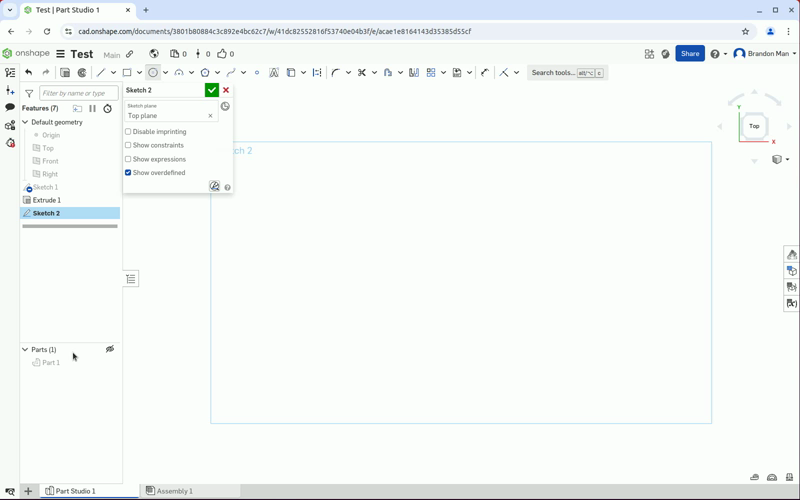
key_down(shift)
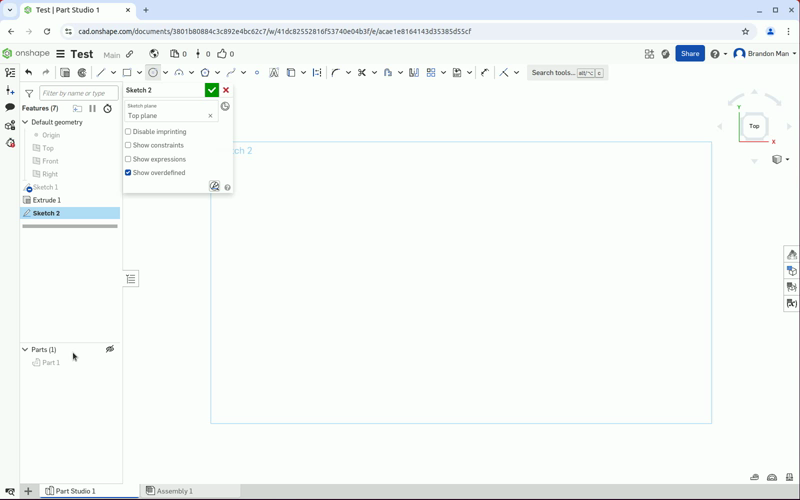
mouse_move(461, 282)
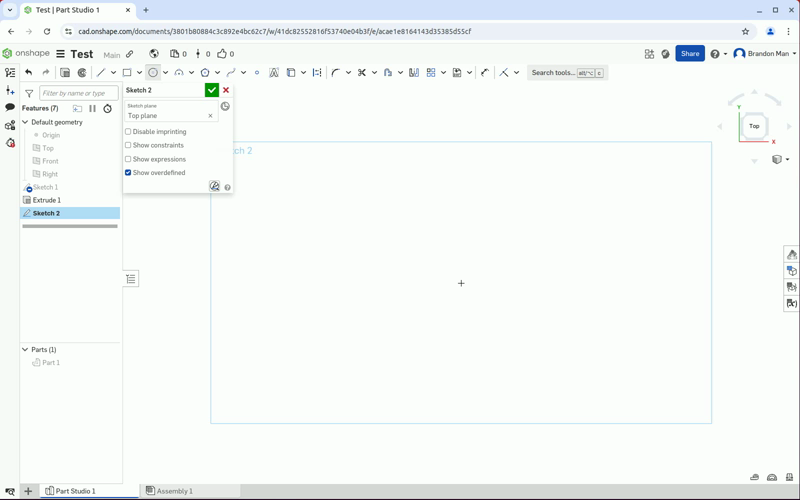
click(461, 282)
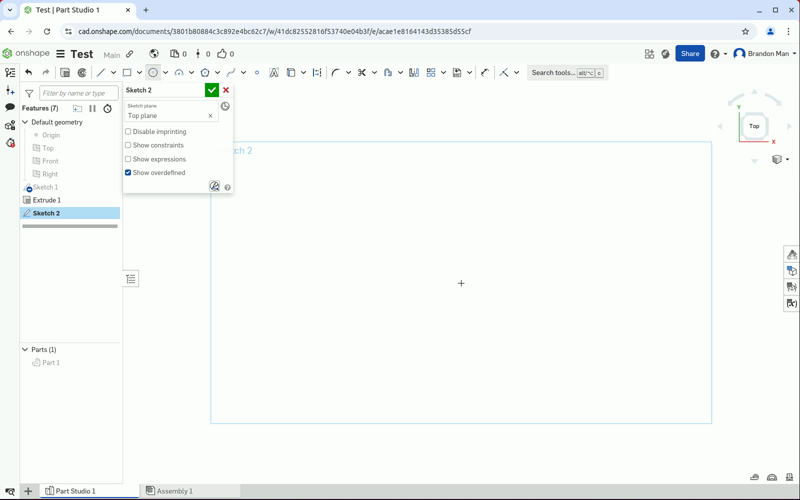
key_up(shift)
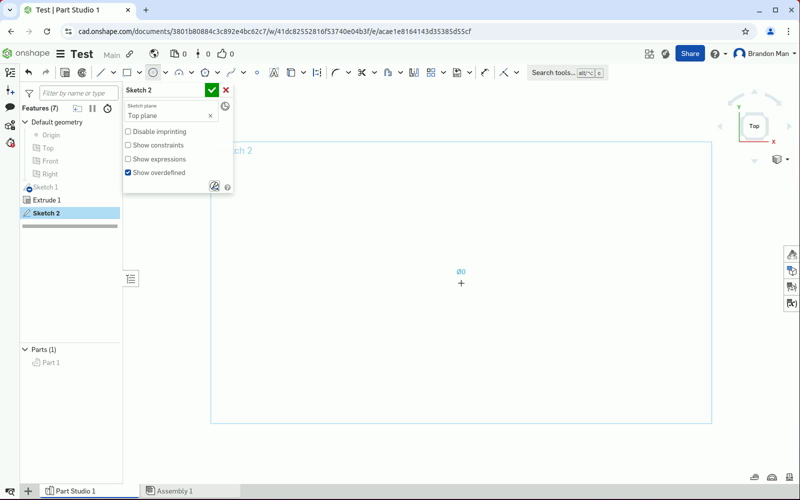
mouse_move(495, 282)
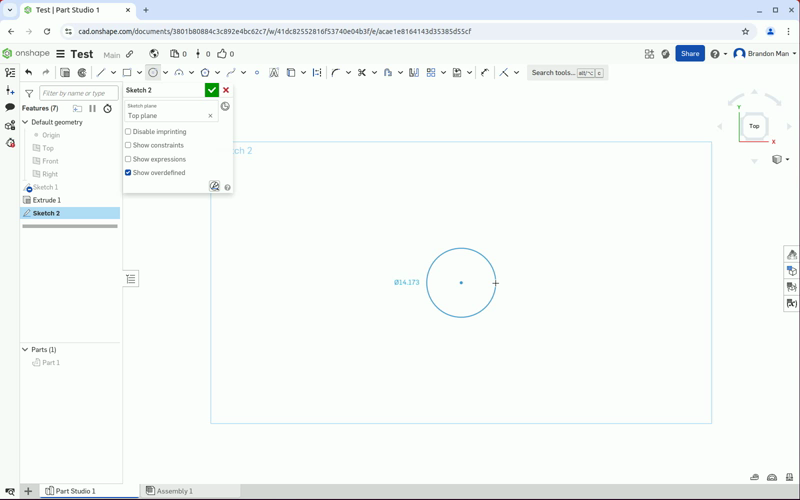
click(495, 282)
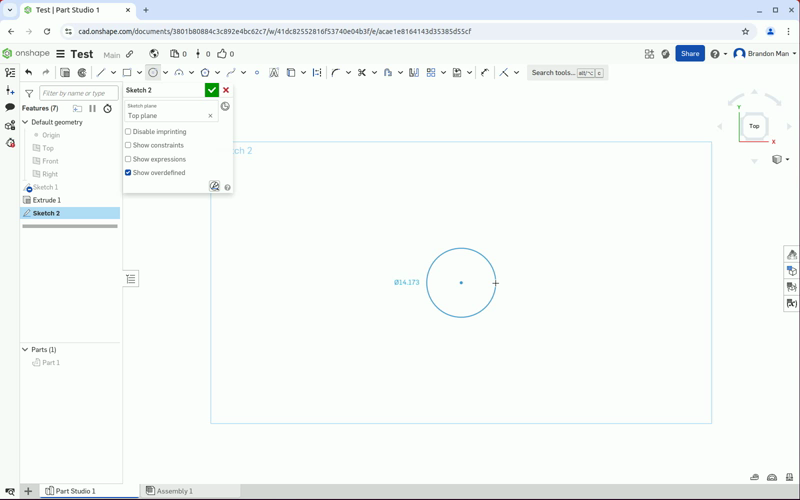
key(esc)
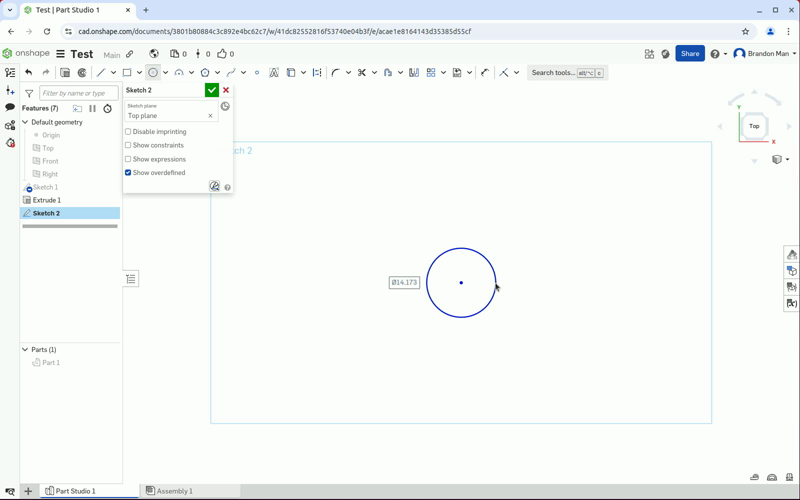
mouse_move(484, 286)
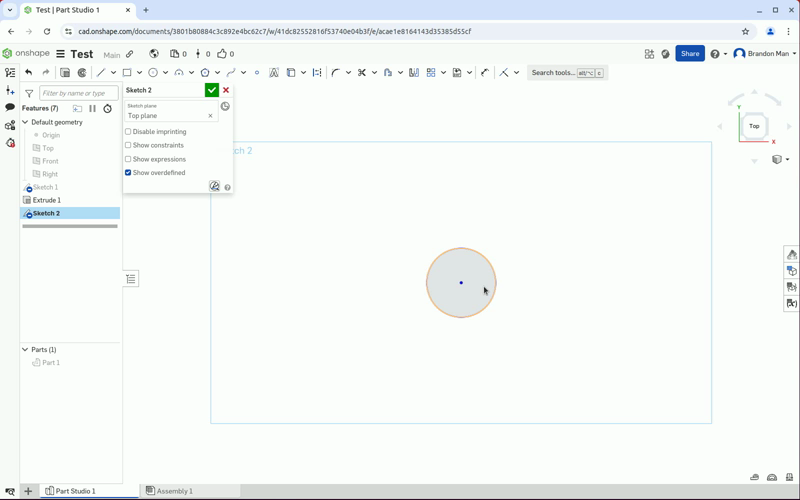
click(484, 286)
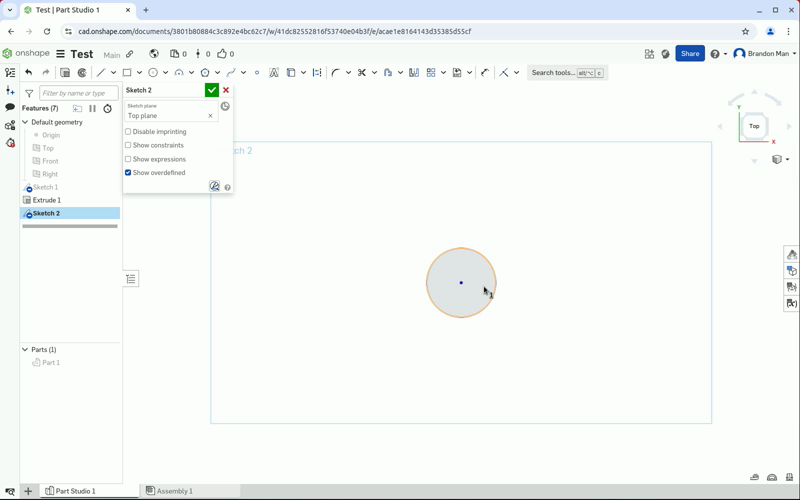
mouse_move(73, 352)
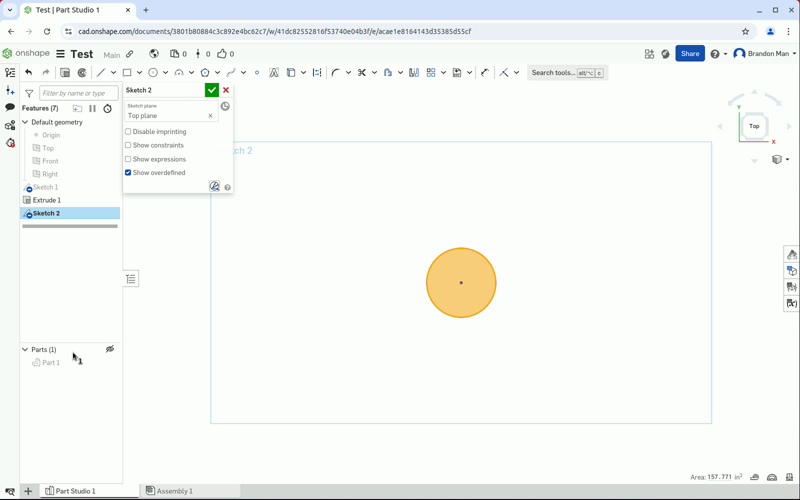
key(shift+y)
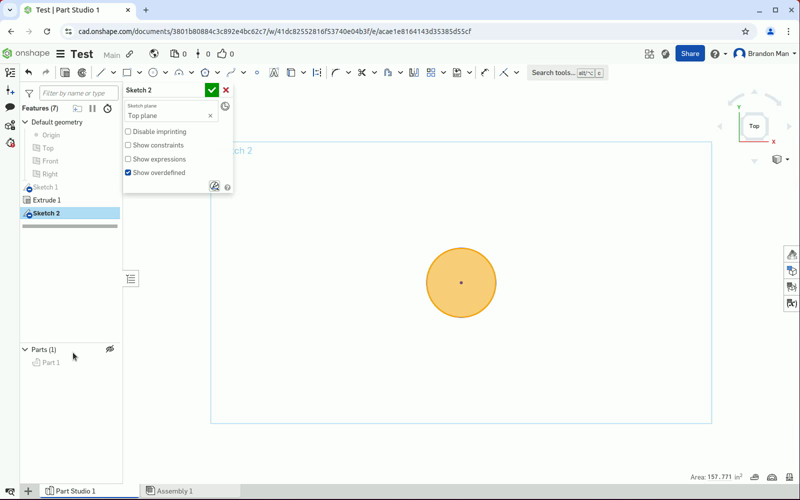
key(shift+e)
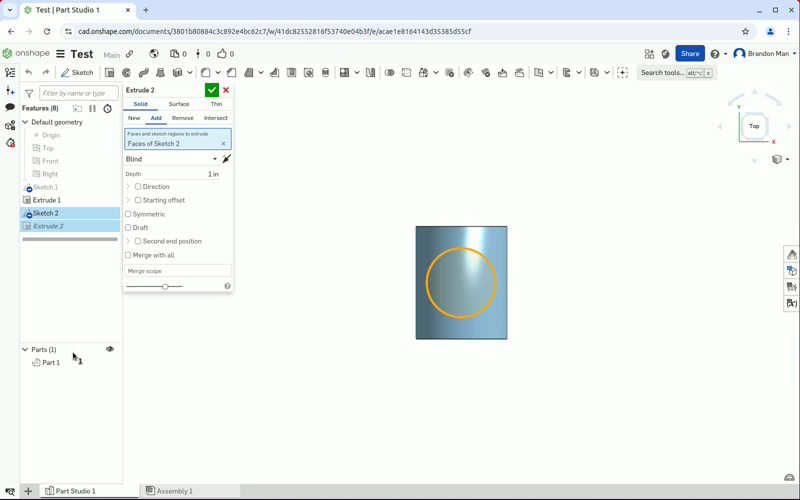
mouse_move(143, 106)
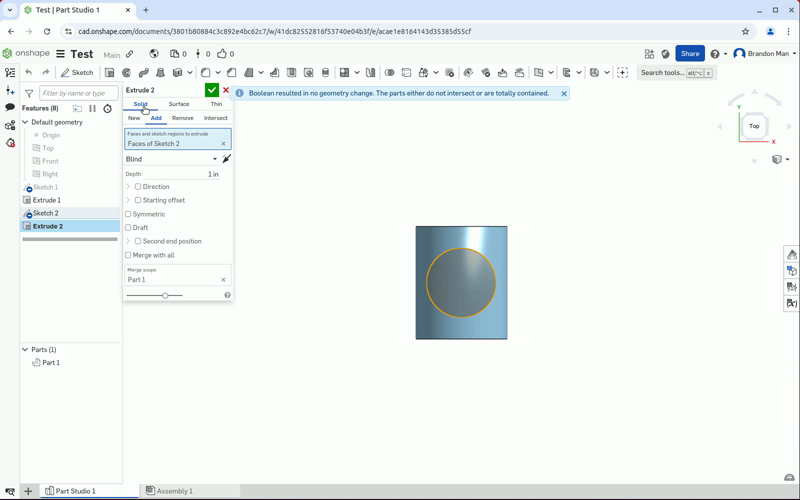
click(143, 106)
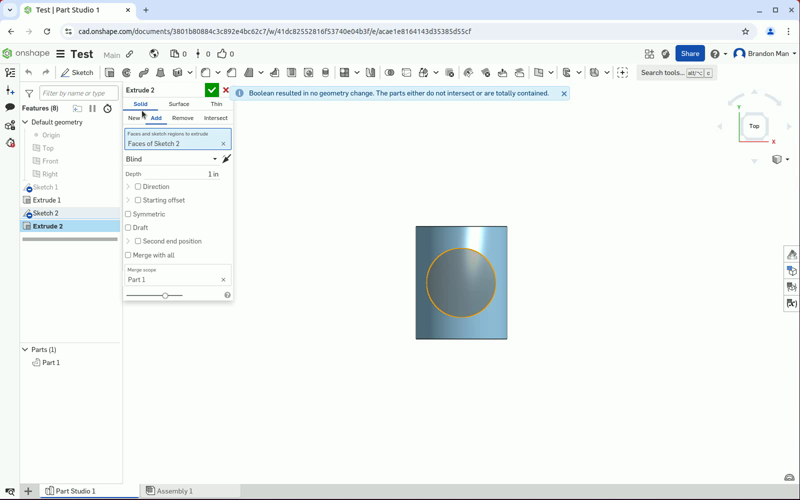
mouse_move(137, 120)
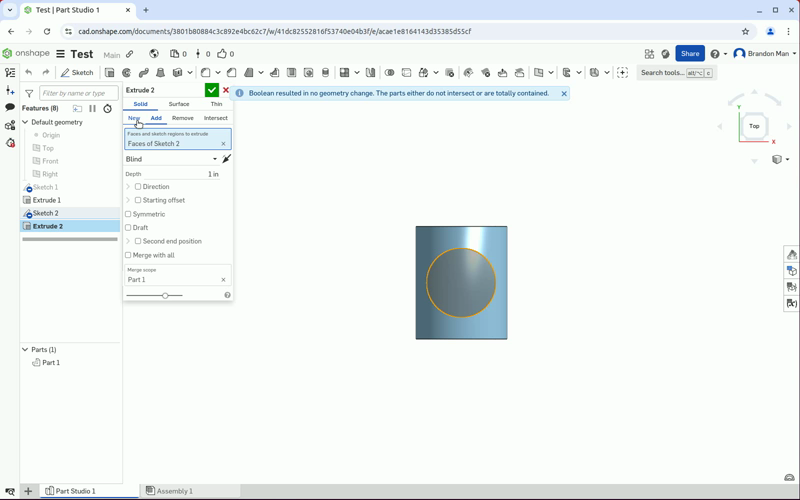
click(137, 120)
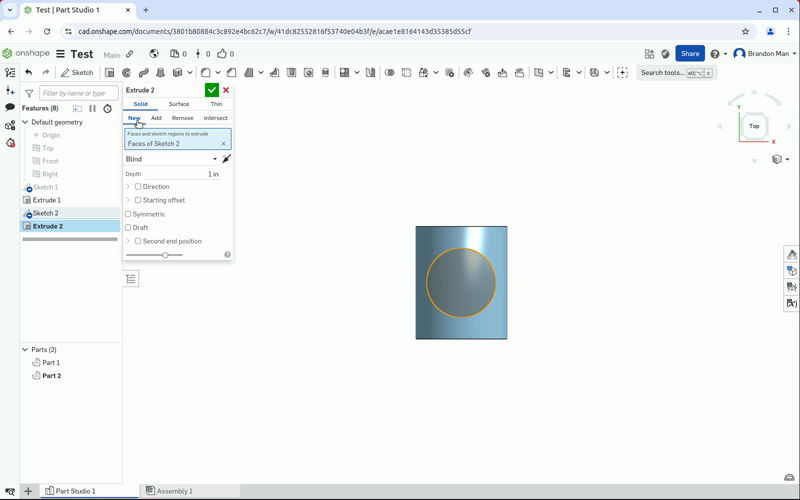
key(tab, 4)
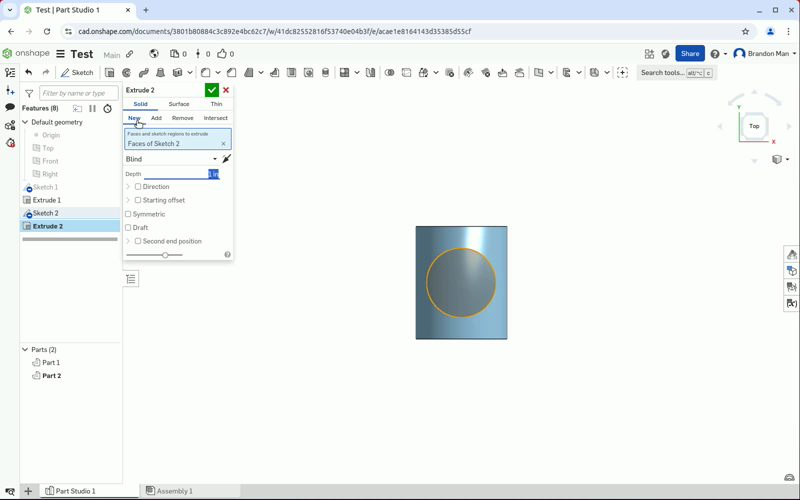
text(23.108)
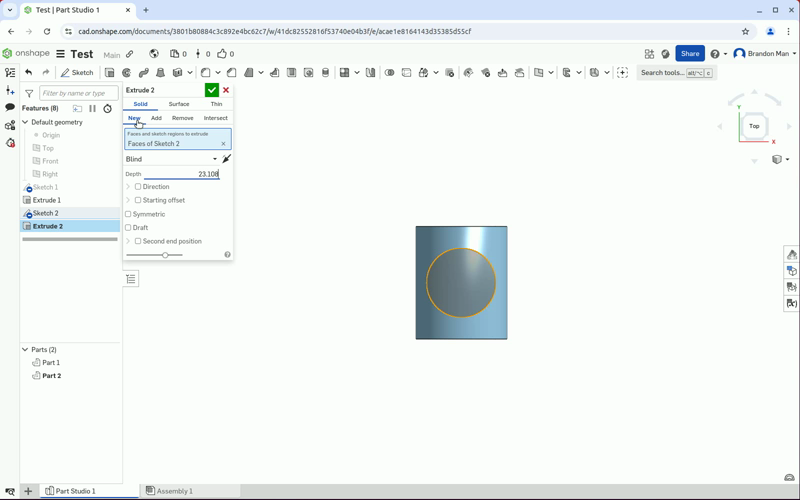
key(enter)
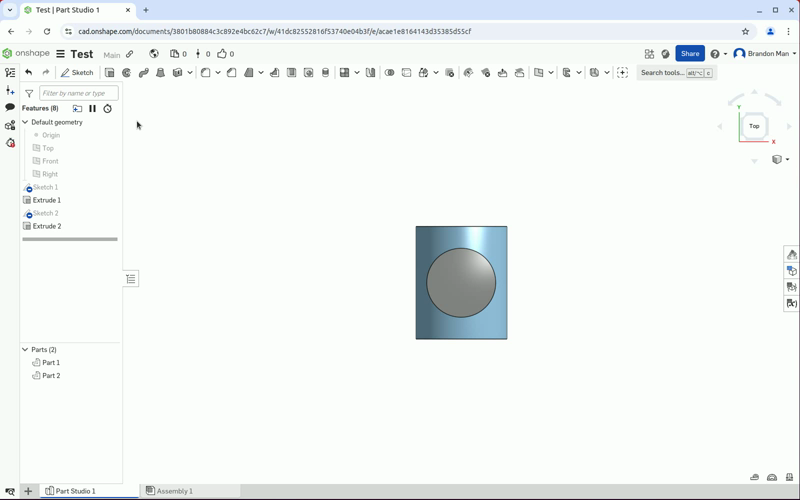
key(shift+h)
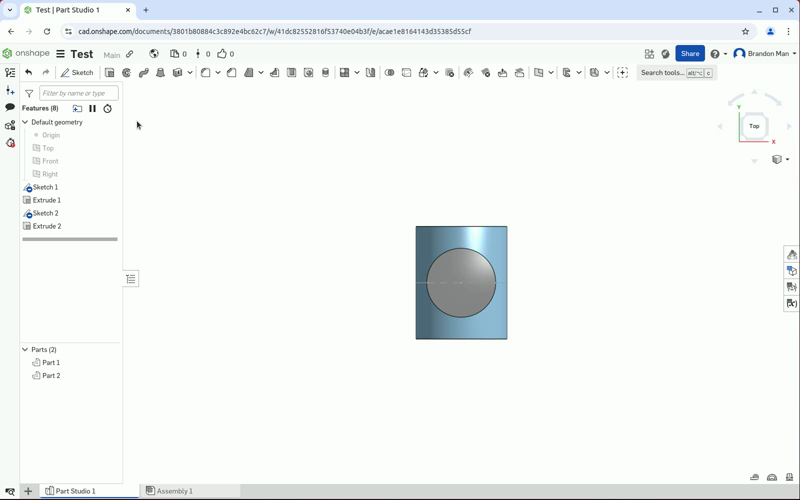
key(shift+h)
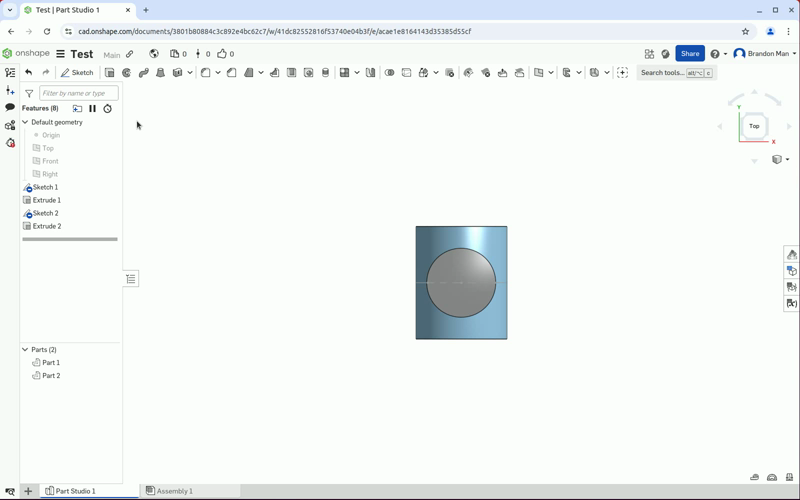
key(shift+7)
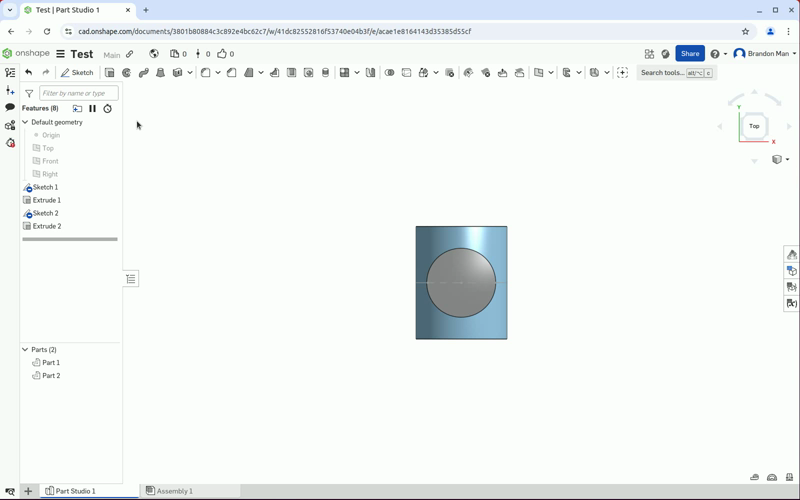
key(up, 3)
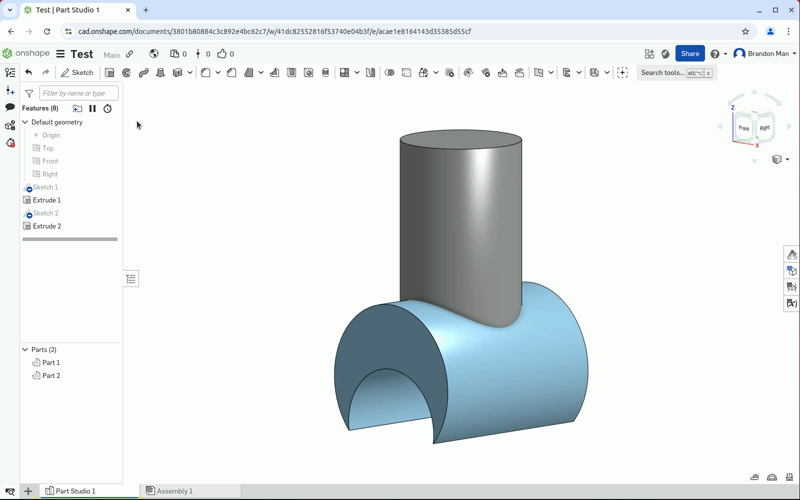
key(left, 3)
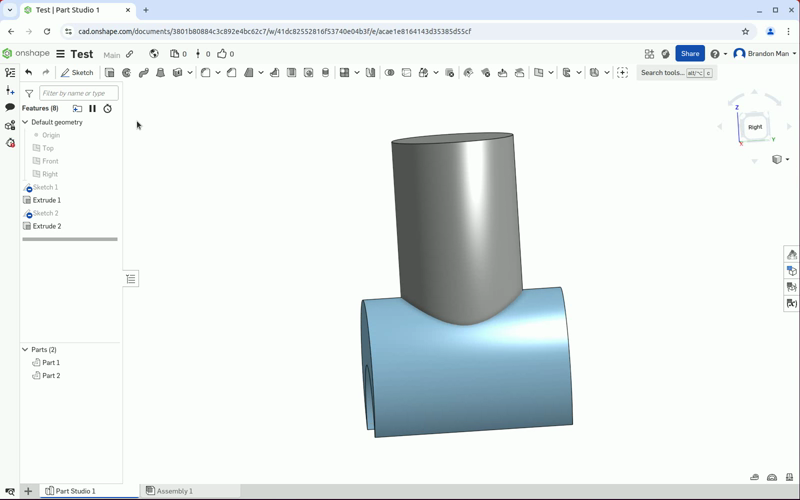
key(right, 3)
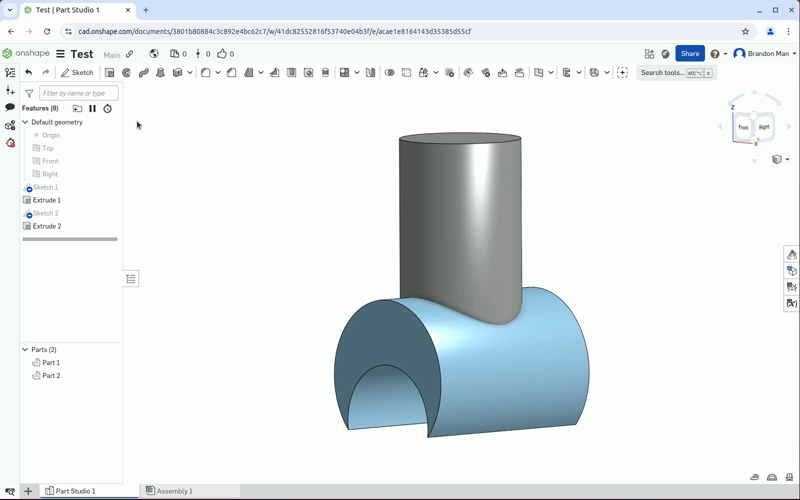
key(down, 3)
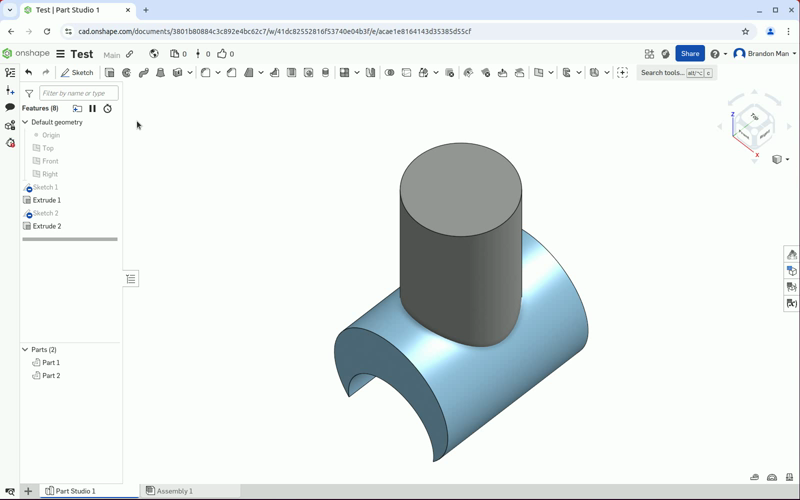
mouse_move(73, 189)
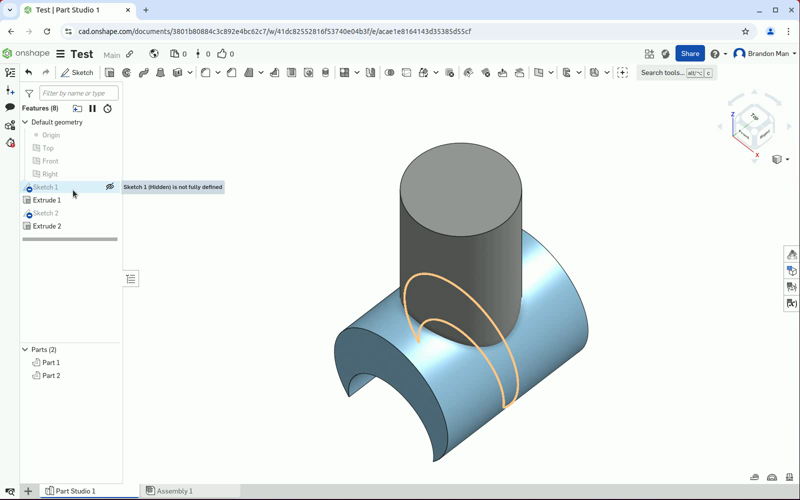
click(73, 189)